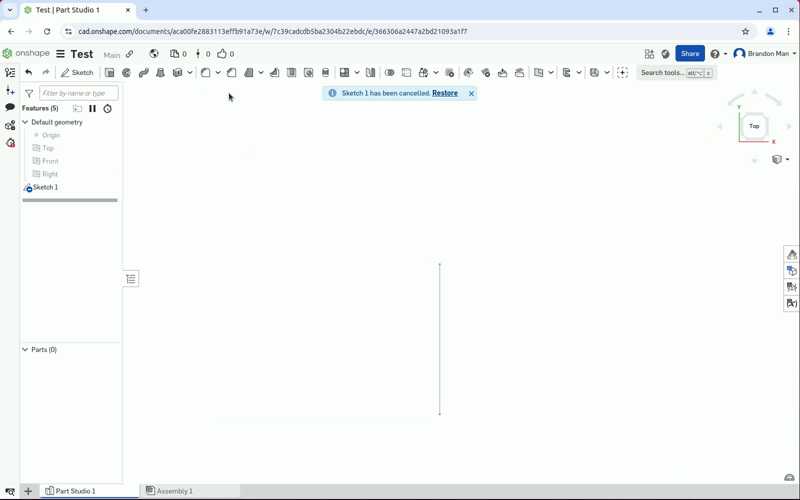
key(shift+h)
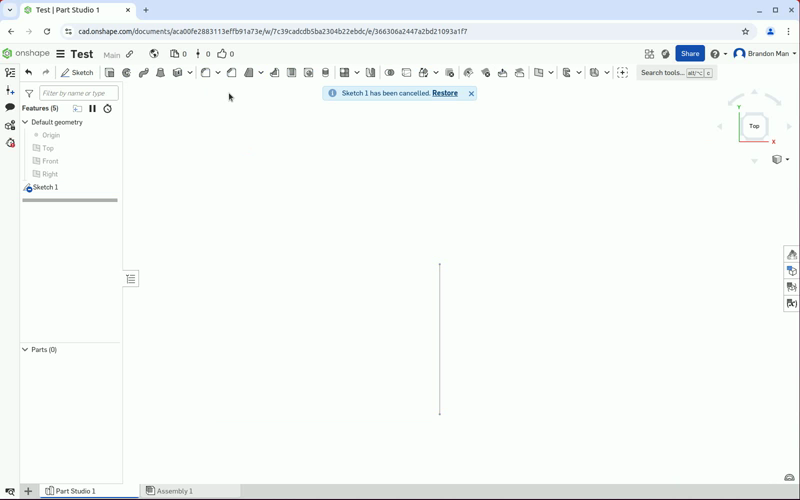
key(shift+s)
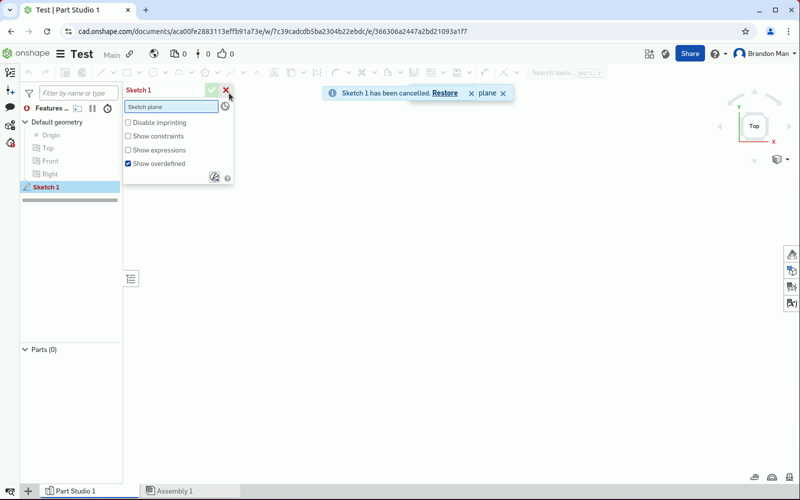
mouse_move(73, 150)
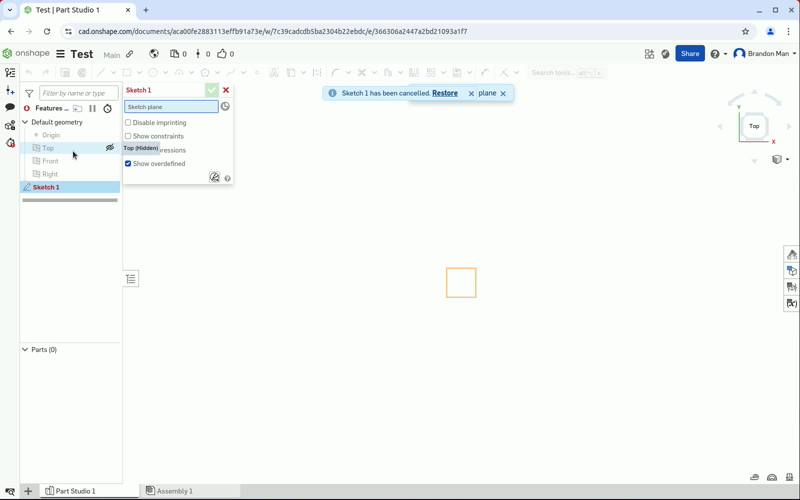
click(73, 150)
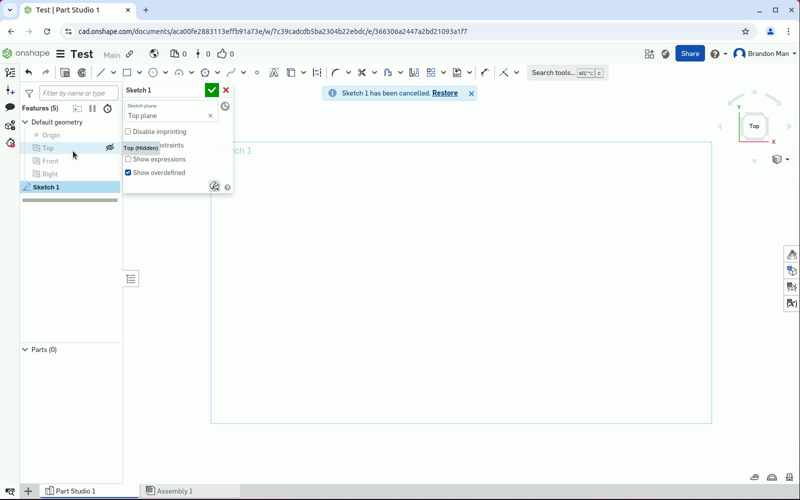
mouse_move(73, 352)
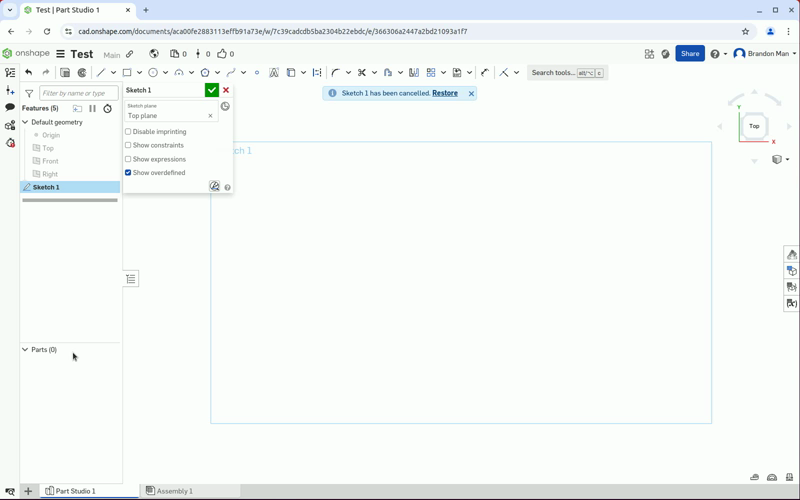
key(y)
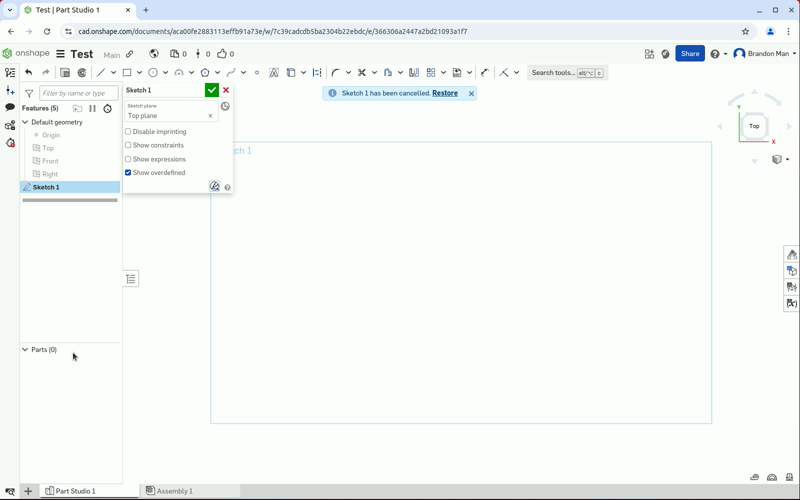
key(l)
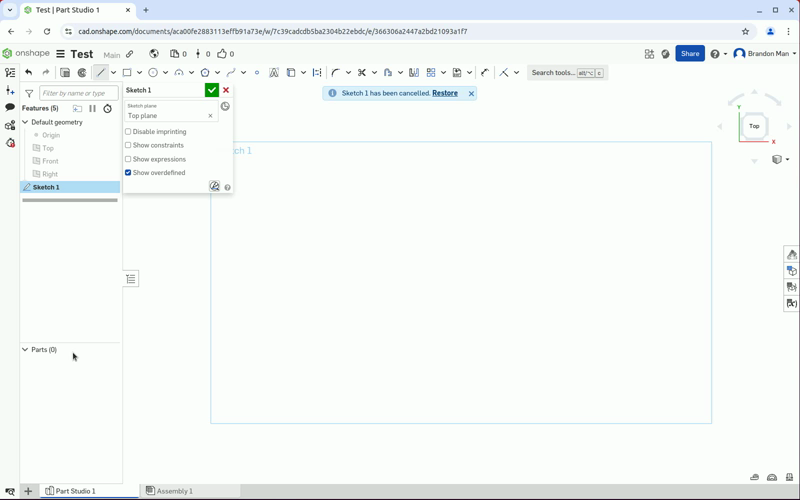
key_down(shift)
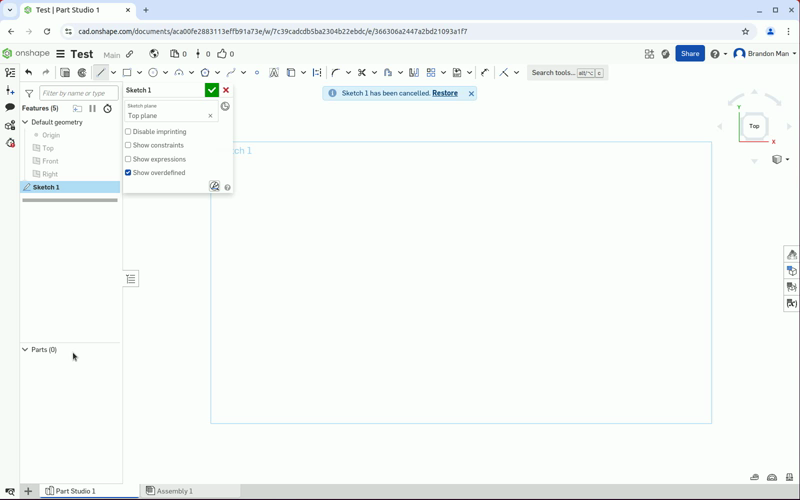
mouse_move(460, 282)
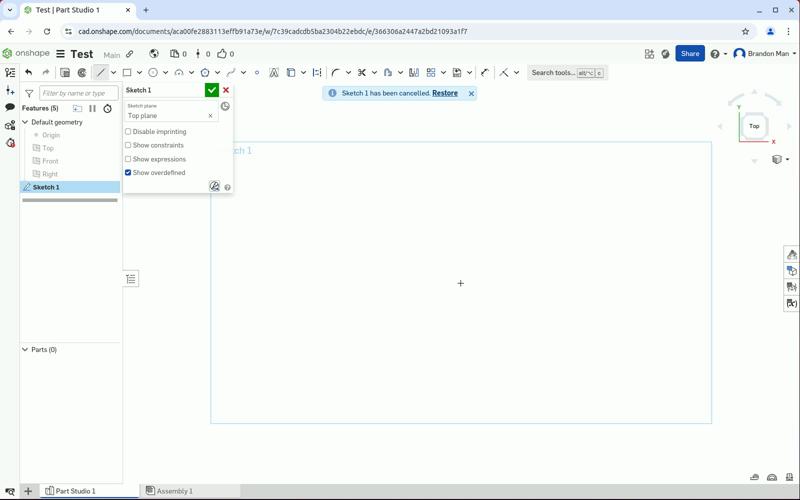
click(460, 282)
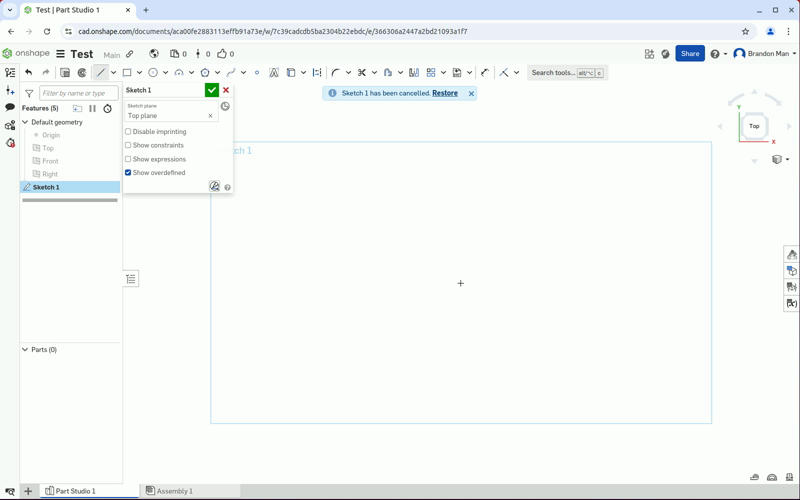
key_up(shift)
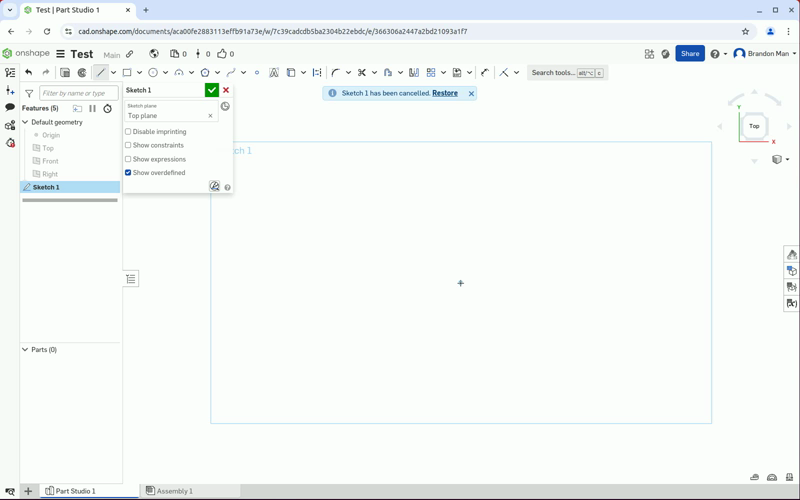
key_down(shift)
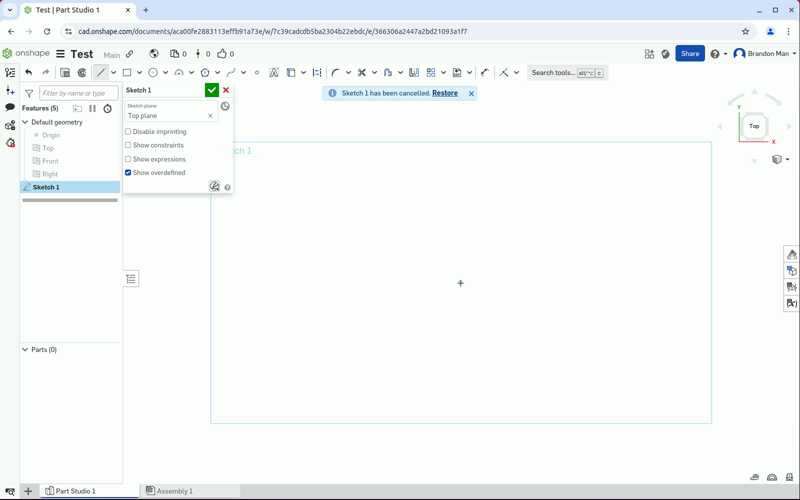
mouse_move(490, 282)
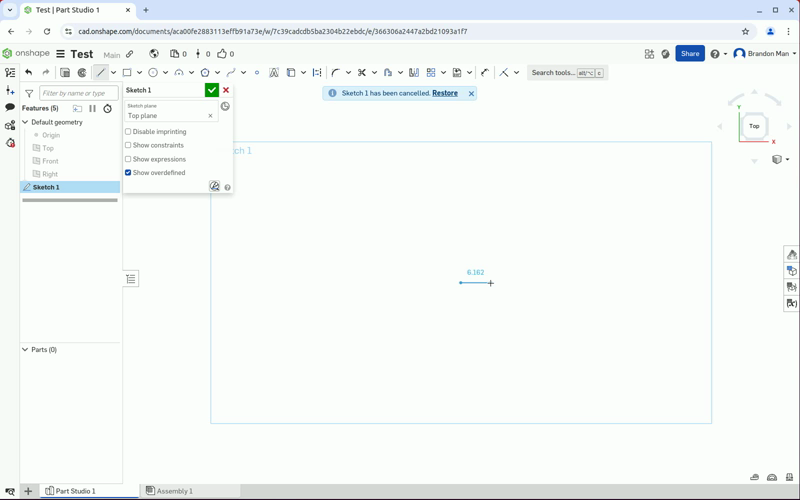
mouse_move(469, 282)
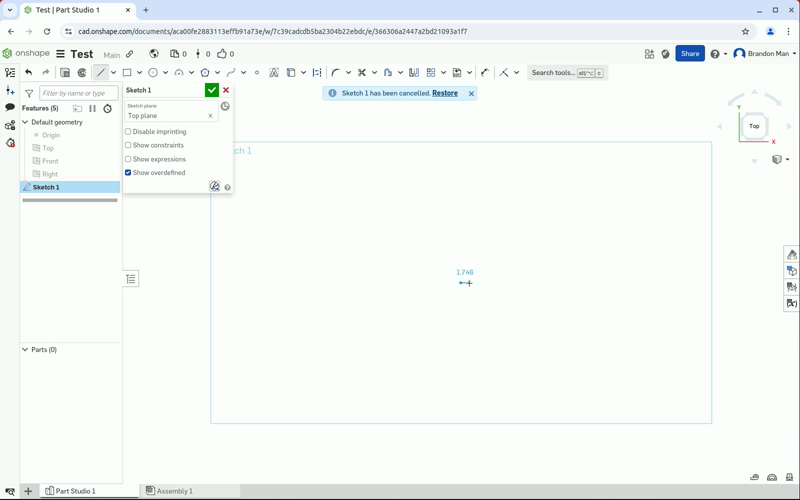
click(469, 282)
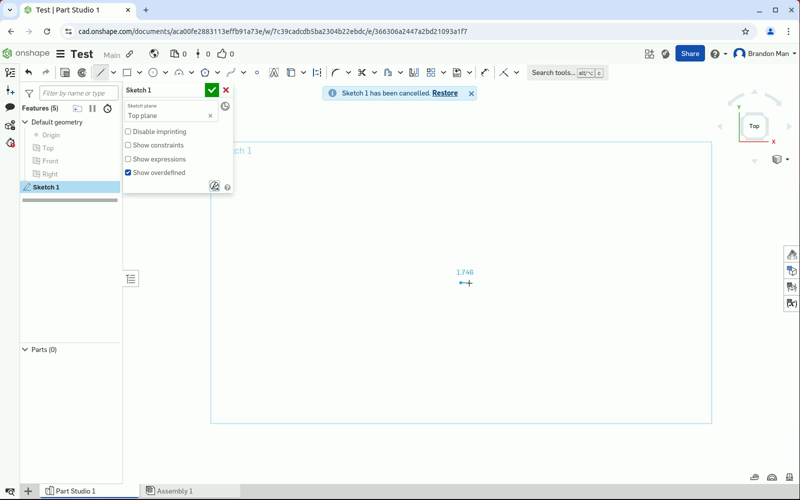
key_up(shift)
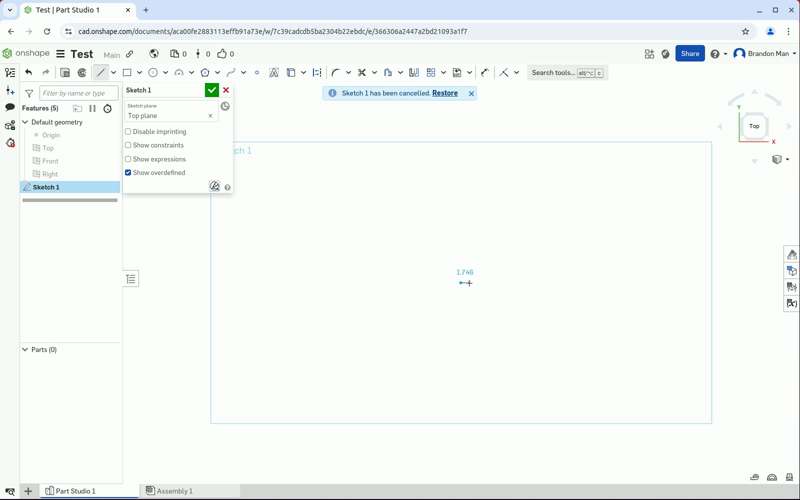
key_down(shift)
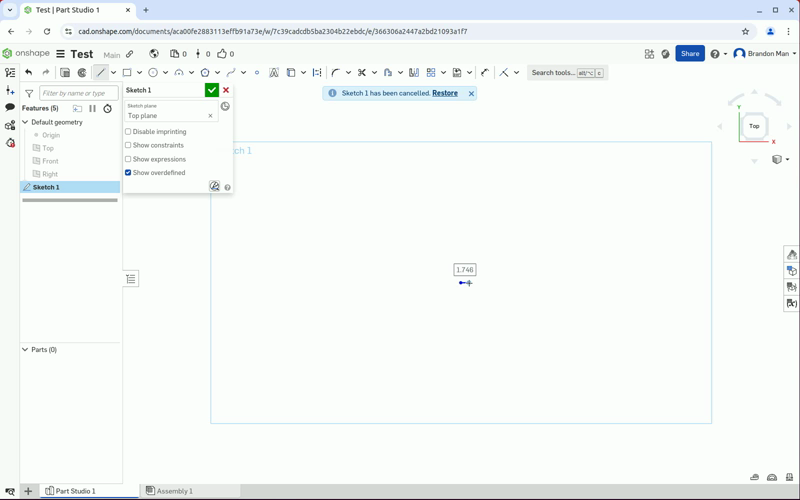
mouse_move(469, 170)
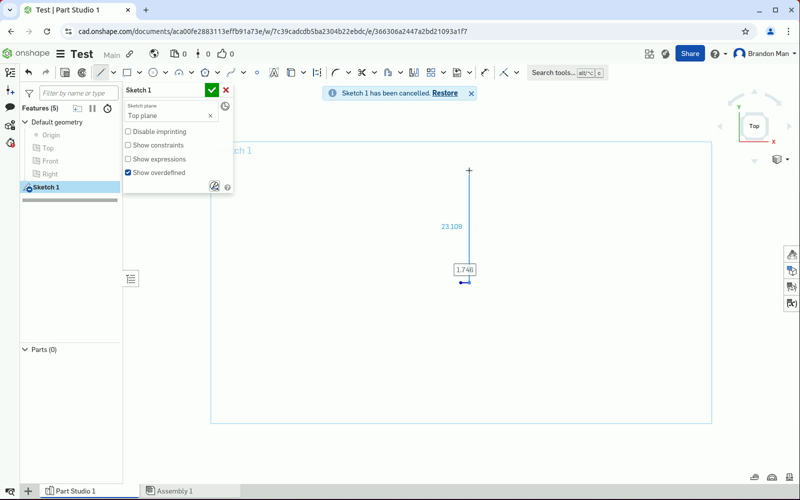
click(469, 170)
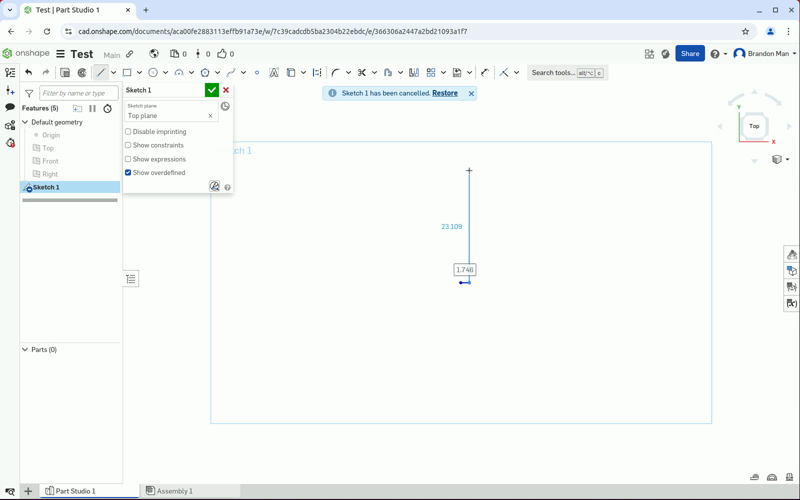
key_up(shift)
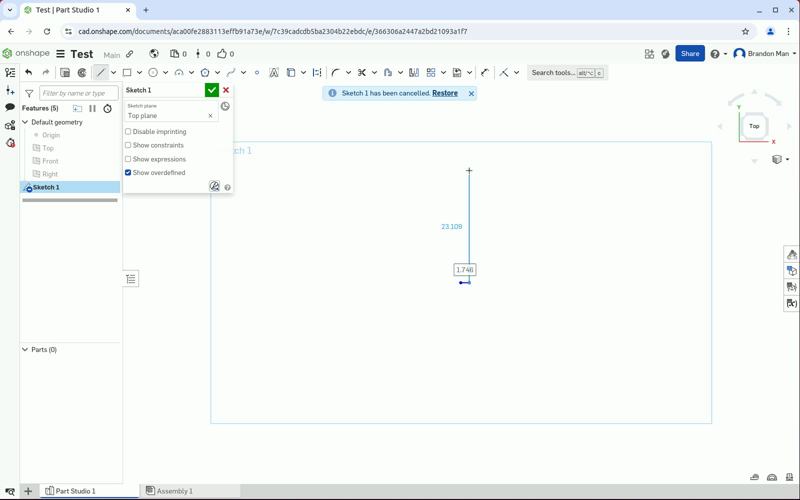
key_down(shift)
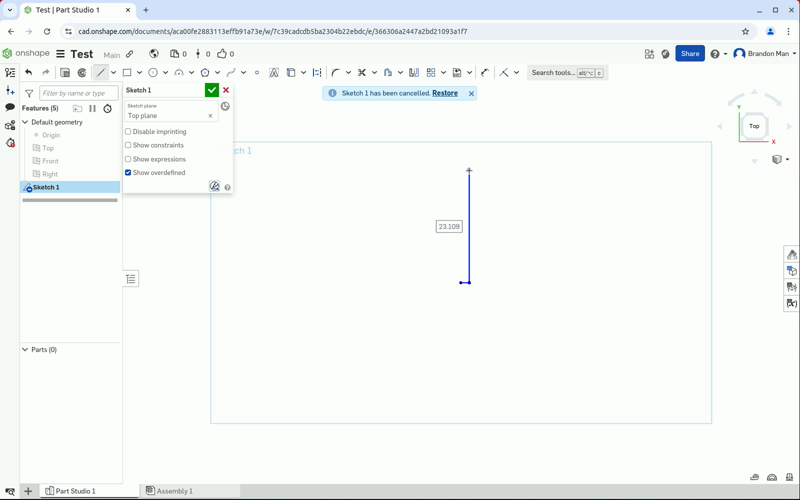
mouse_move(499, 170)
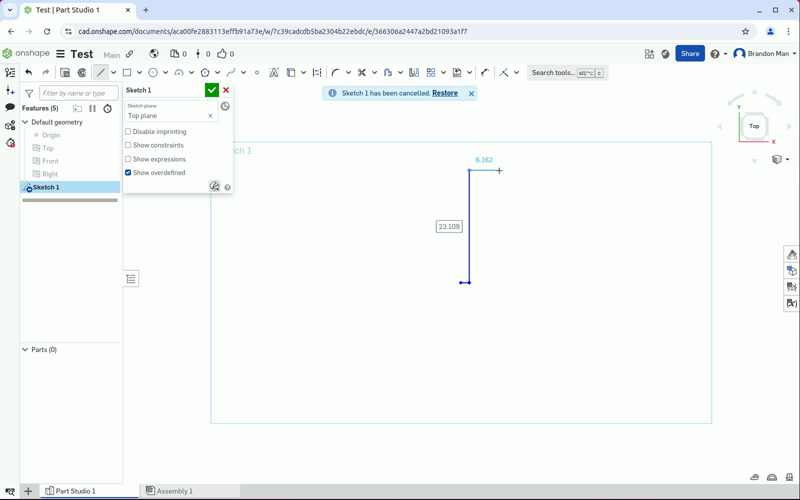
mouse_move(460, 170)
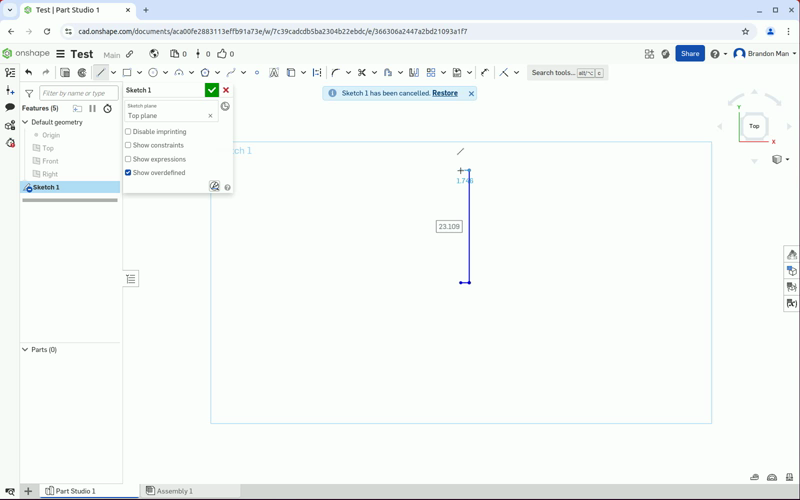
click(460, 170)
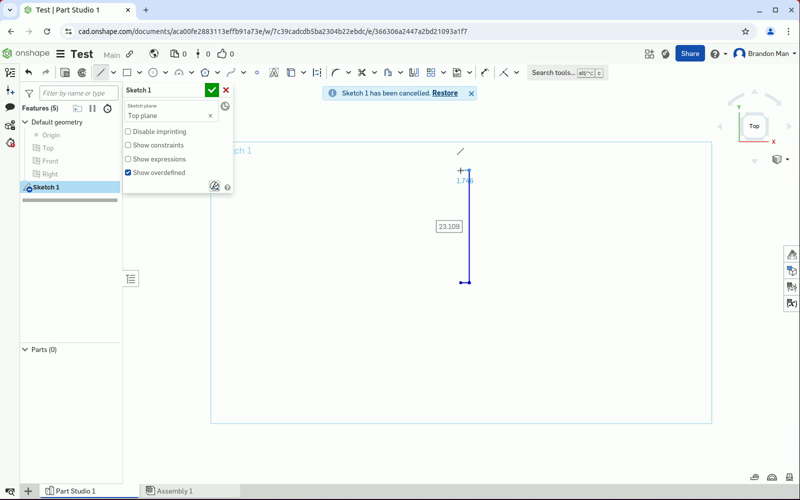
key_up(shift)
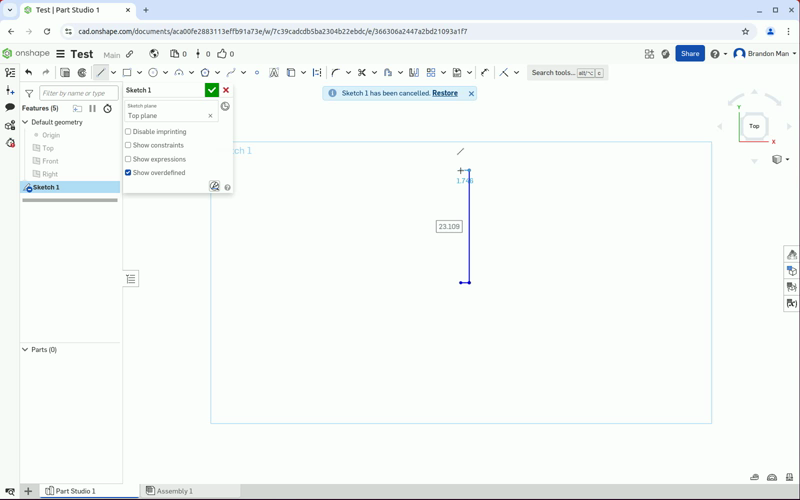
key_down(shift)
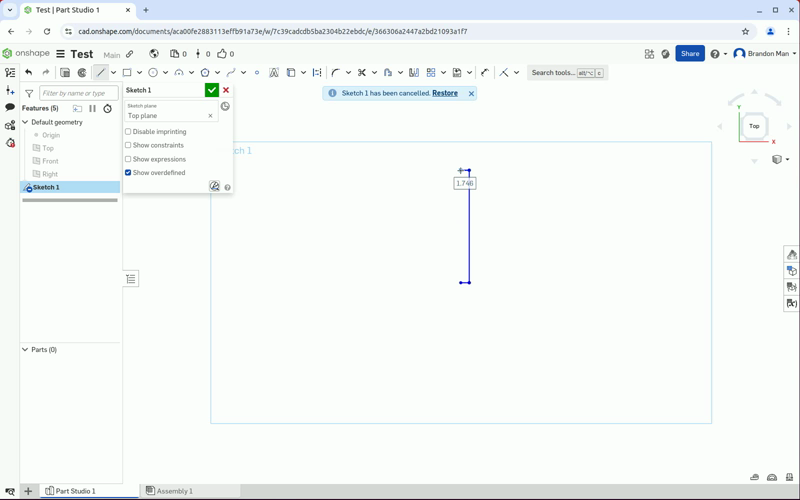
mouse_move(460, 282)
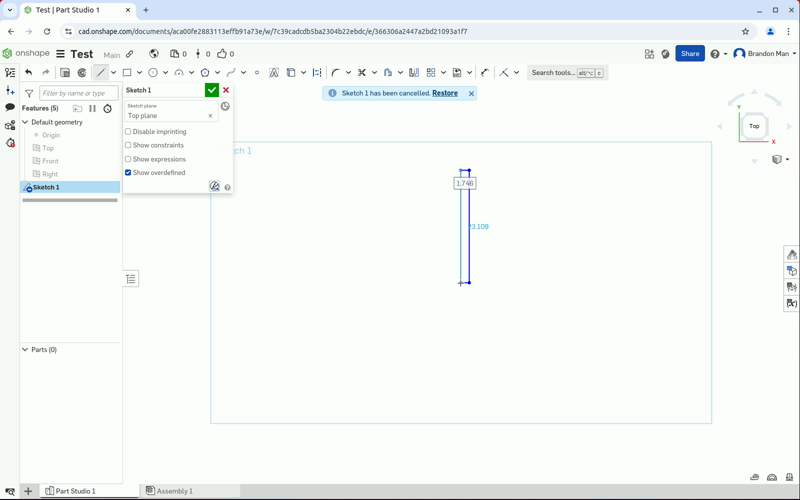
key_up(shift)
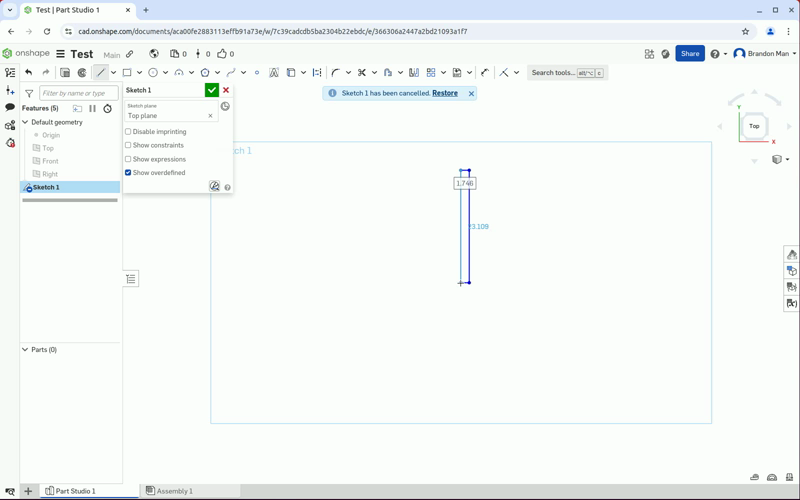
click(460, 282)
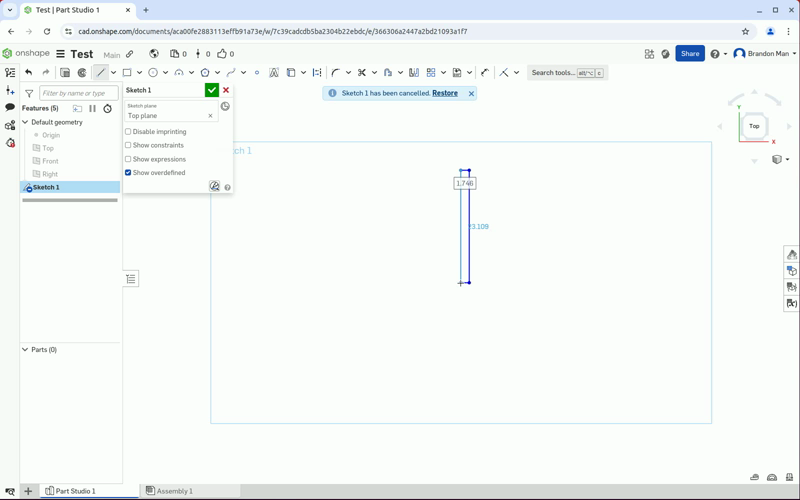
key(esc)
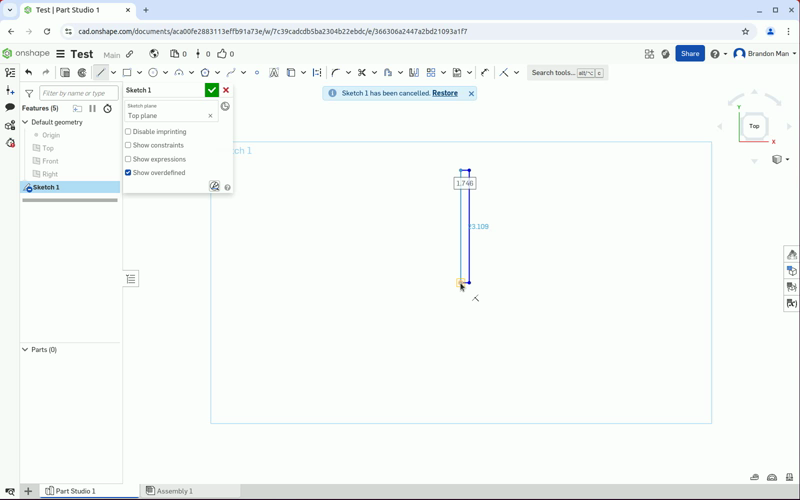
mouse_move(464, 256)
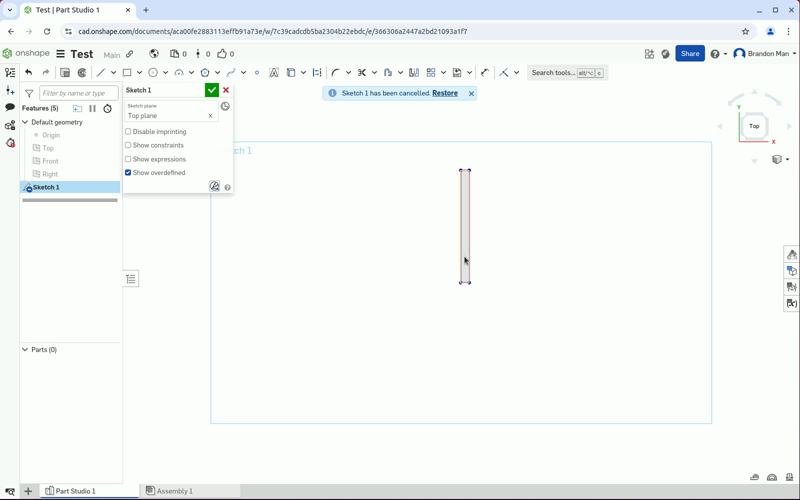
scroll(6)
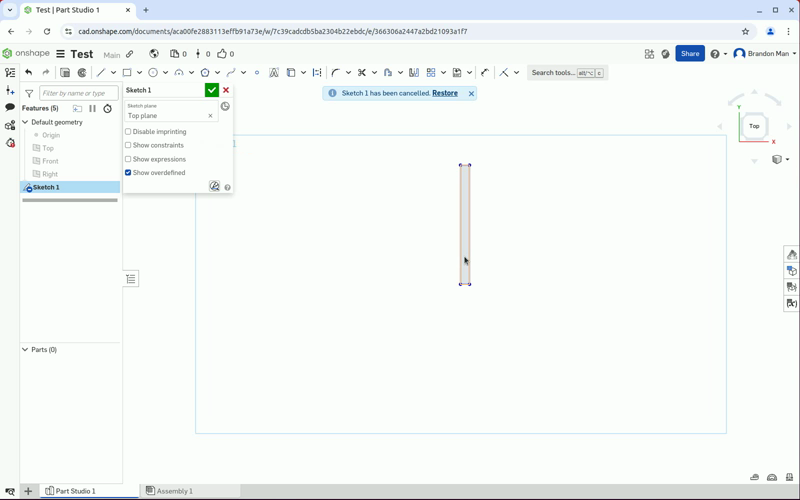
scroll(6)
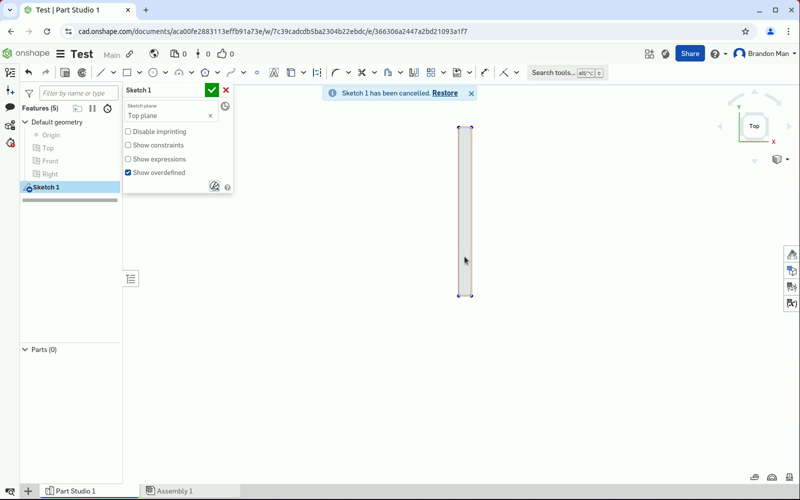
scroll(6)
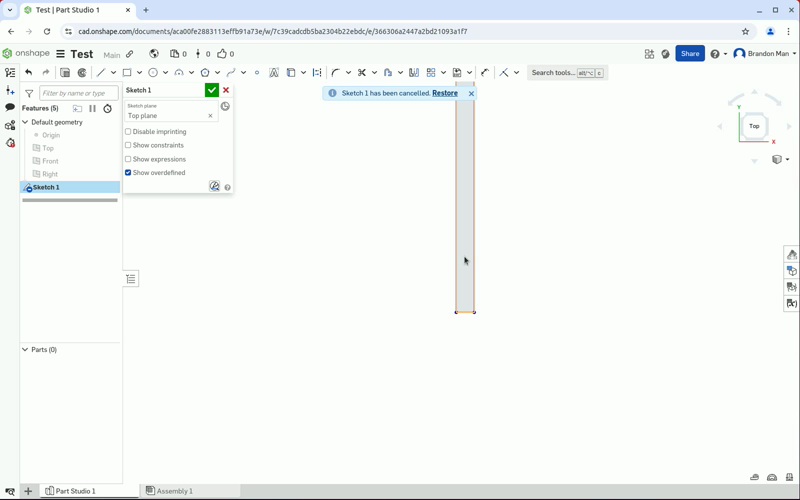
scroll(6)
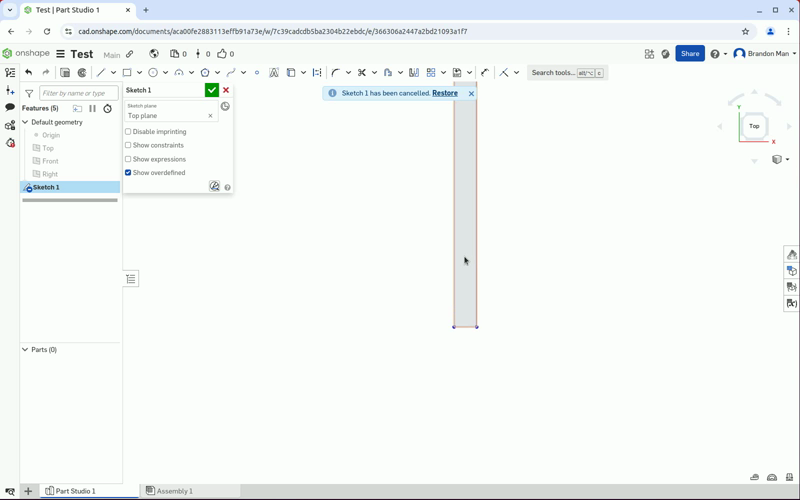
scroll(6)
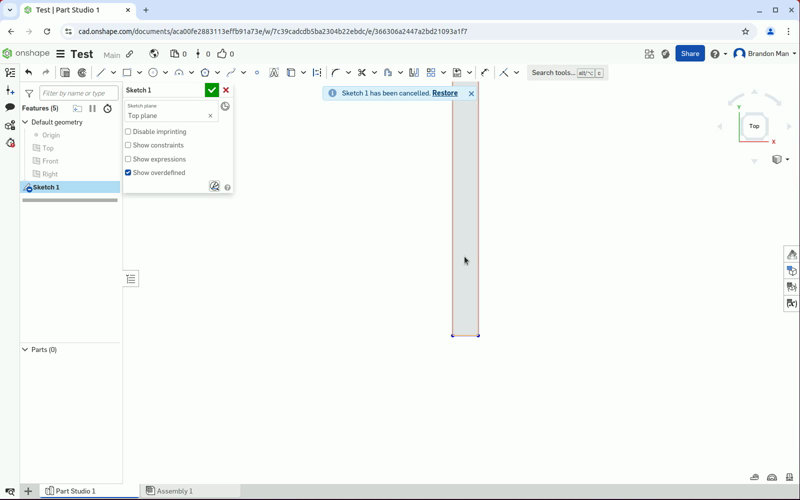
scroll(6)
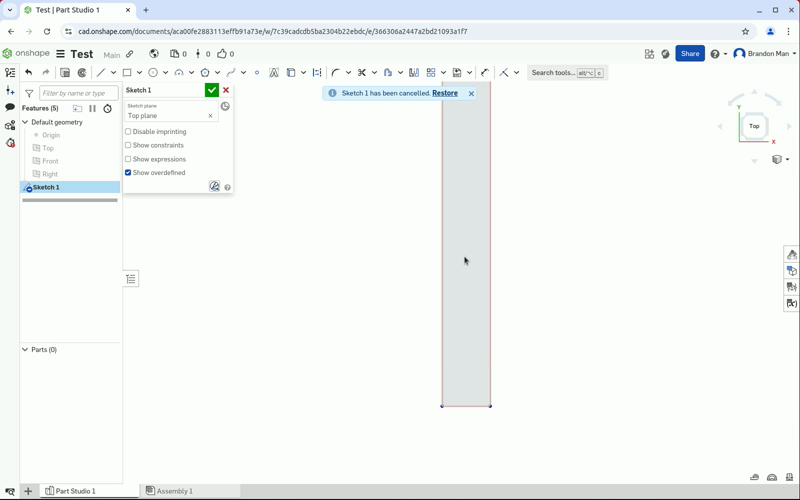
scroll(6)
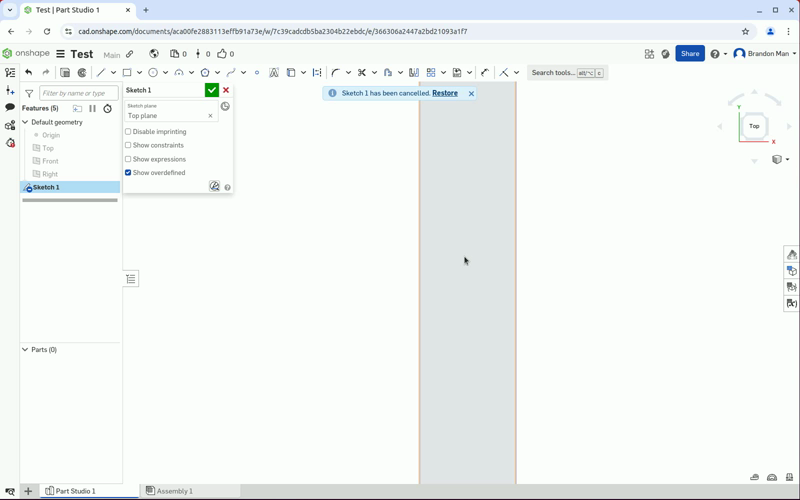
click(464, 256)
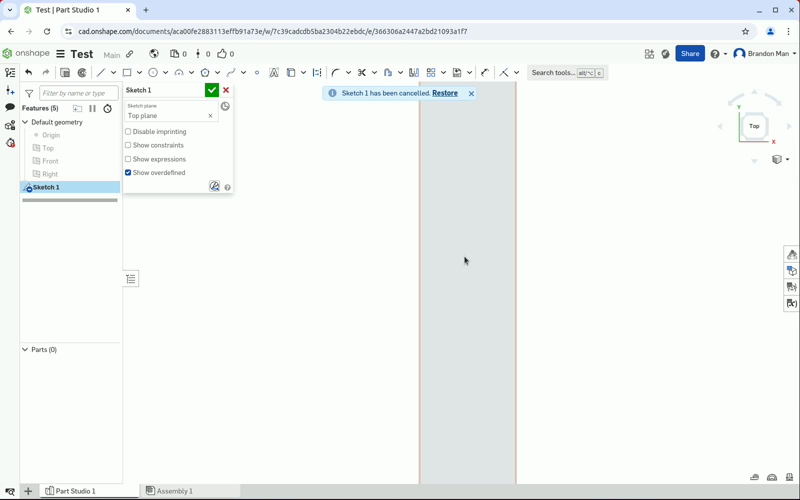
scroll(-6)
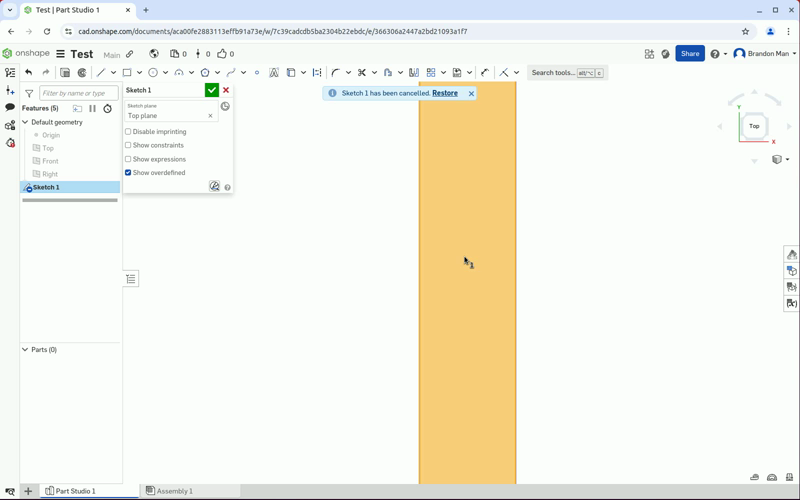
scroll(-6)
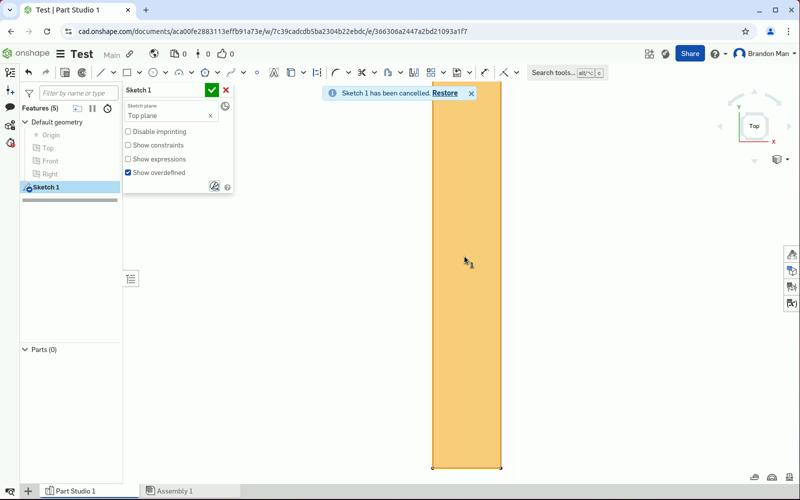
scroll(-6)
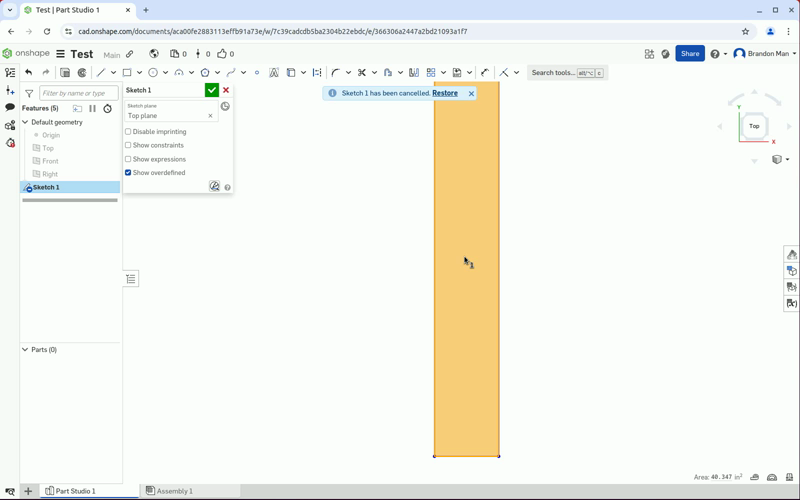
scroll(-6)
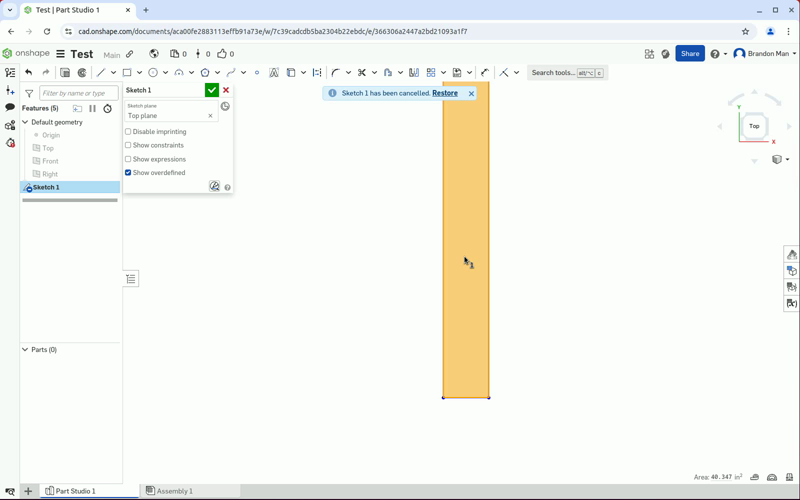
scroll(-6)
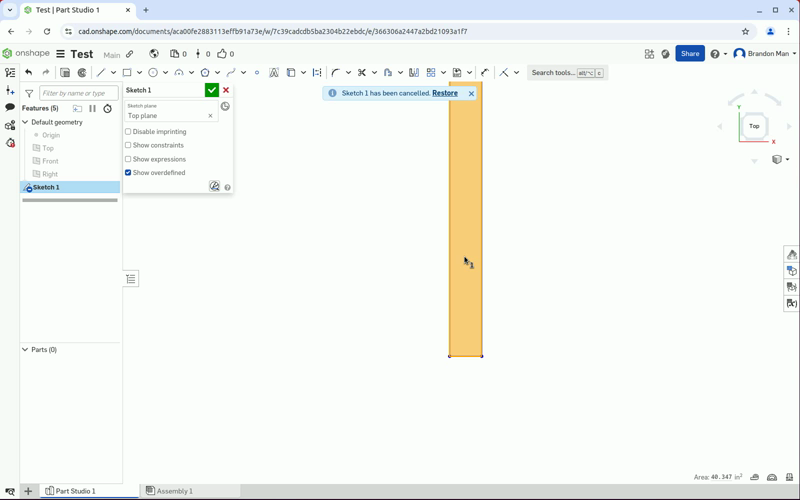
scroll(-6)
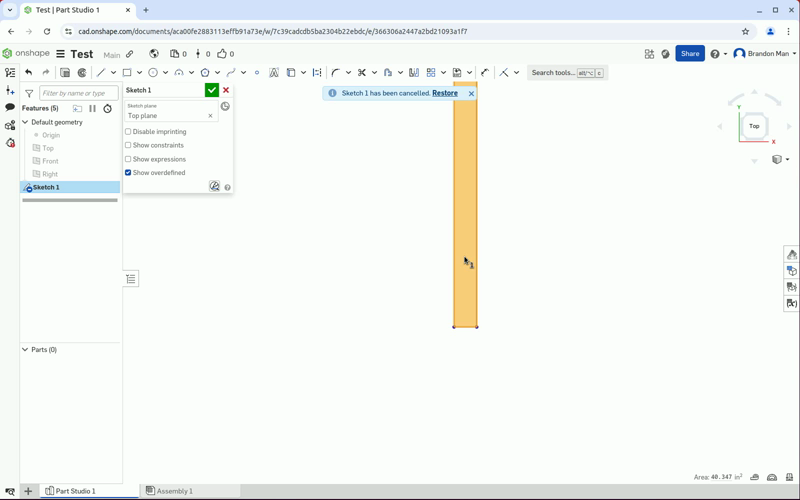
scroll(-6)
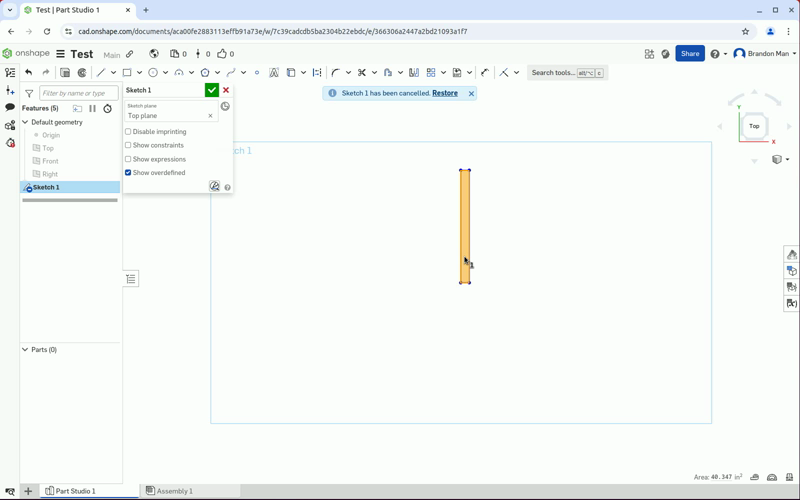
mouse_move(73, 352)
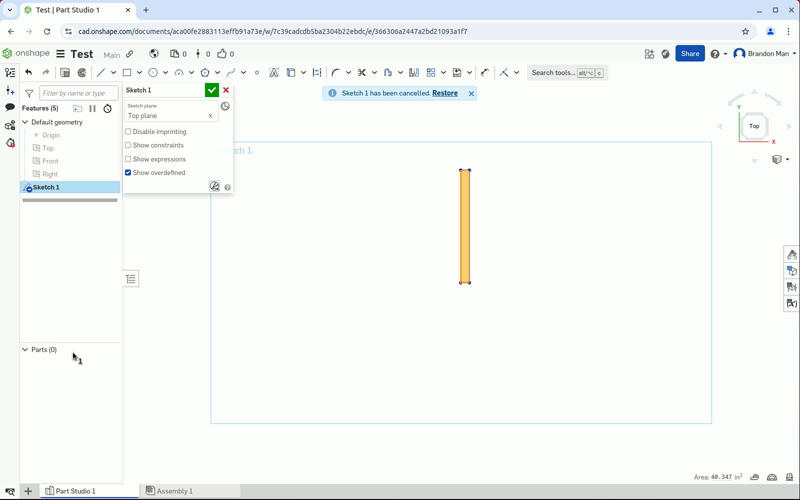
key(shift+y)
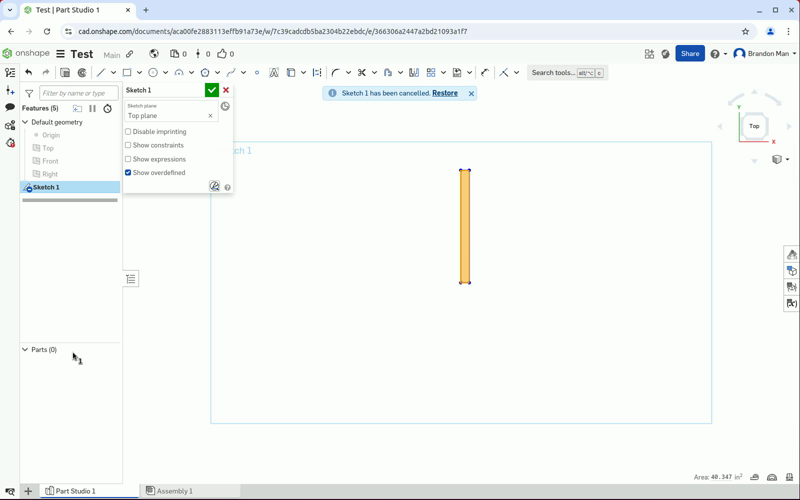
key(shift+e)
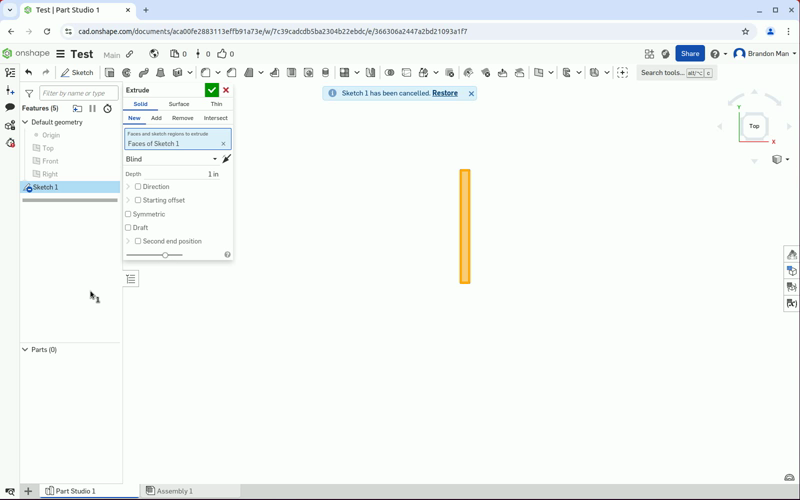
mouse_move(143, 106)
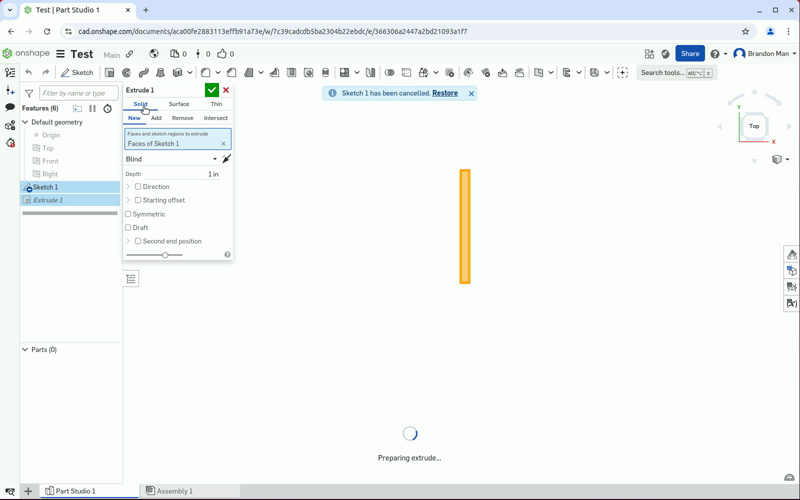
click(143, 106)
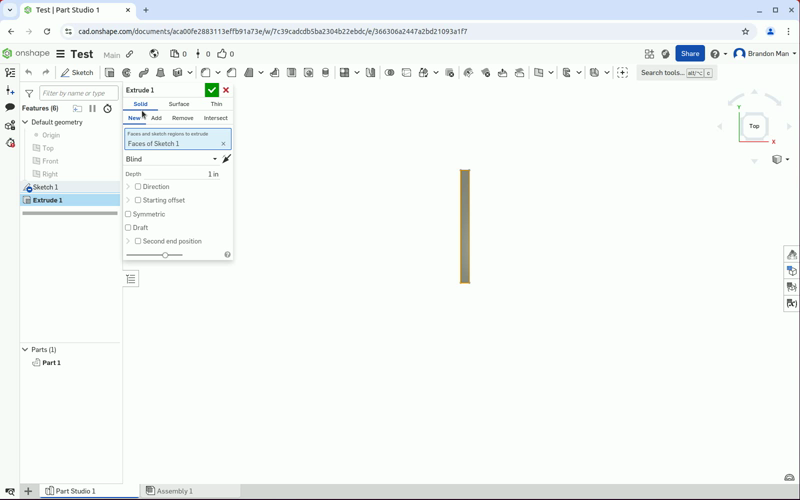
mouse_move(137, 120)
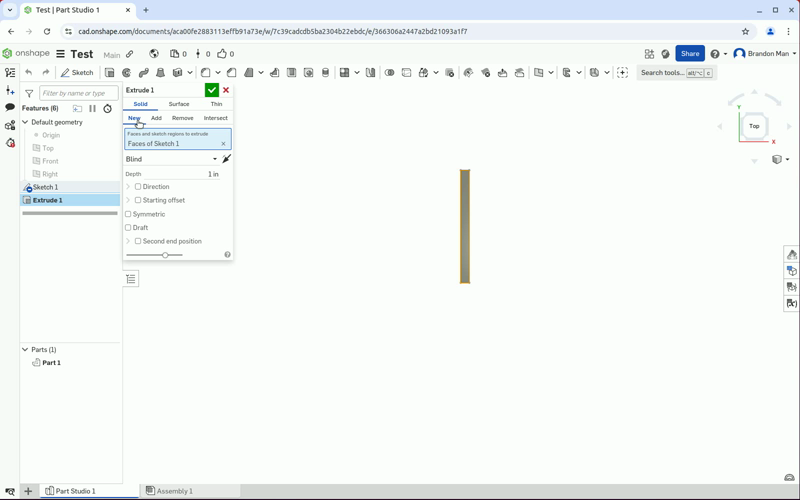
click(137, 120)
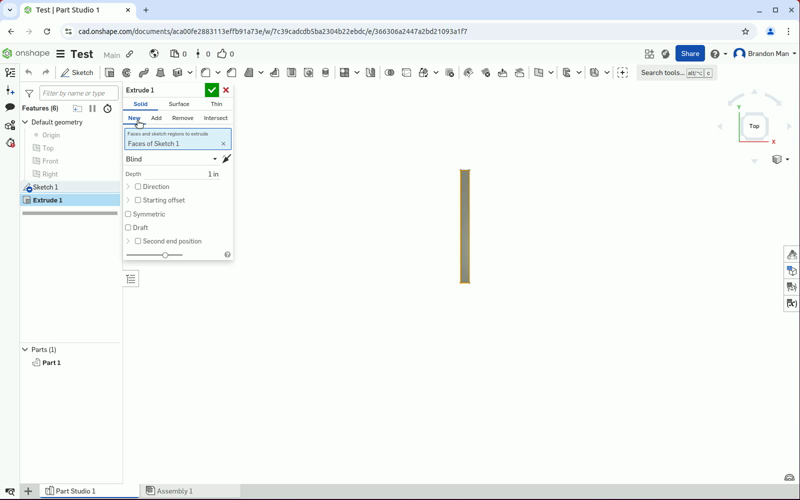
key(tab, 4)
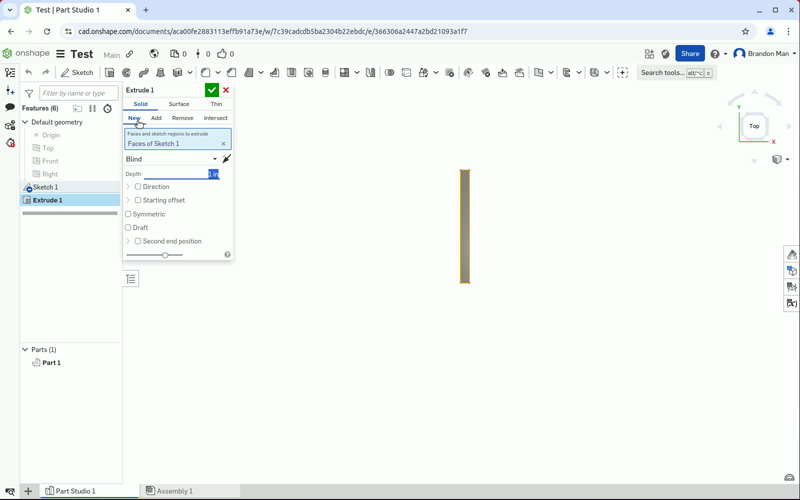
text(1.685)
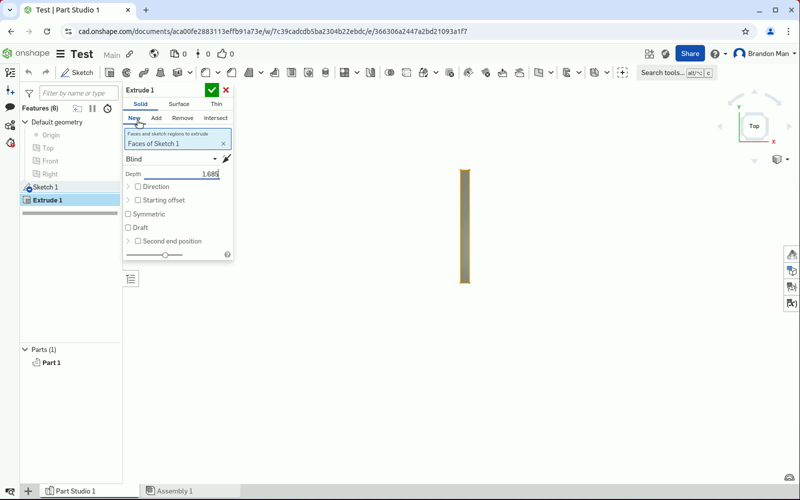
key(enter)
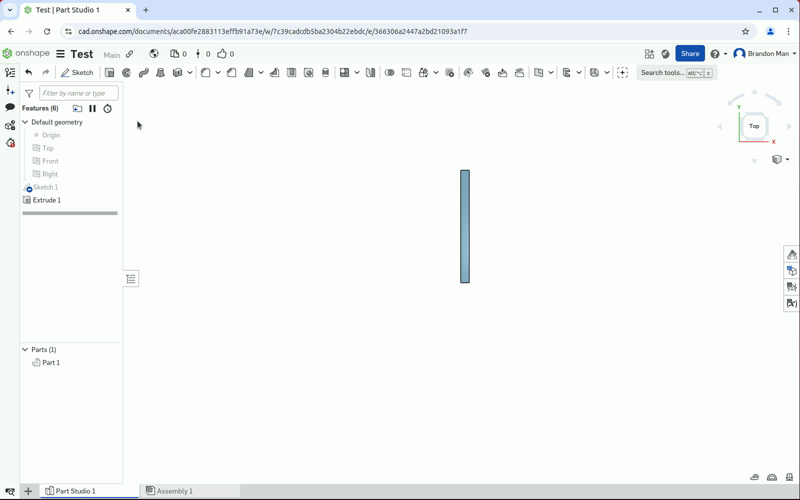
key(shift+h)
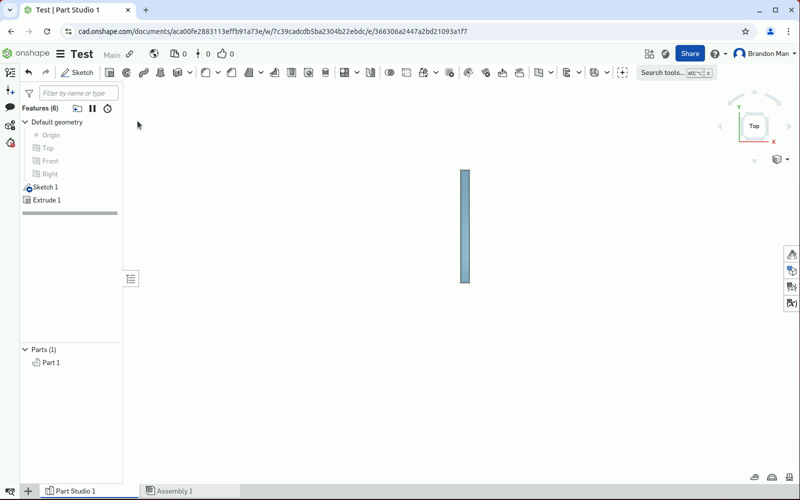
key(shift+h)
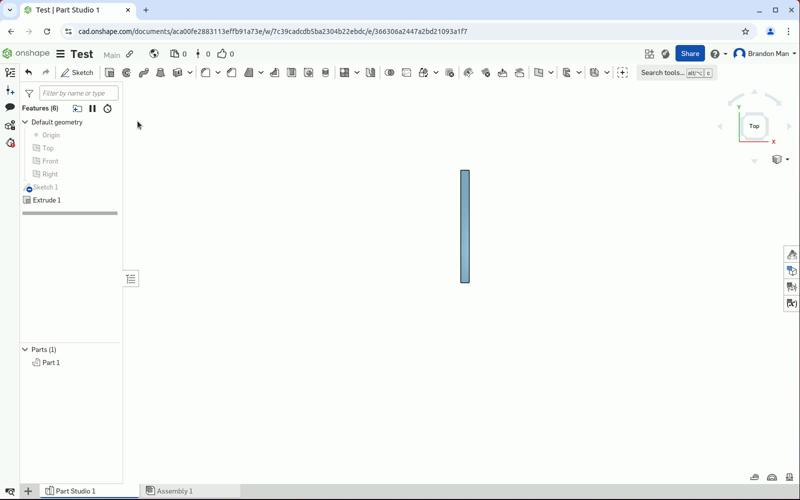
mouse_move(73, 189)
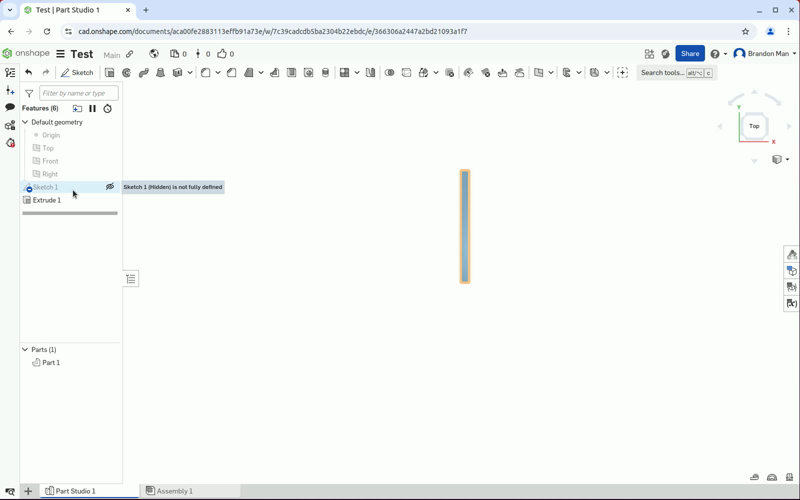
click(73, 189)
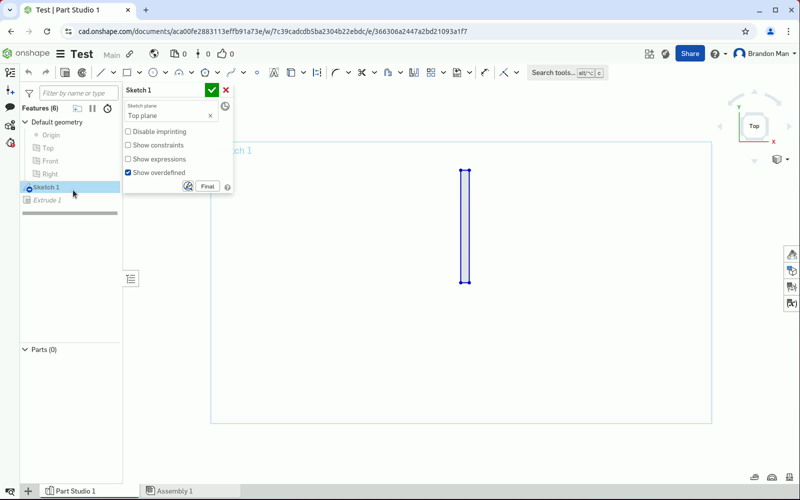
mouse_move(229, 92)
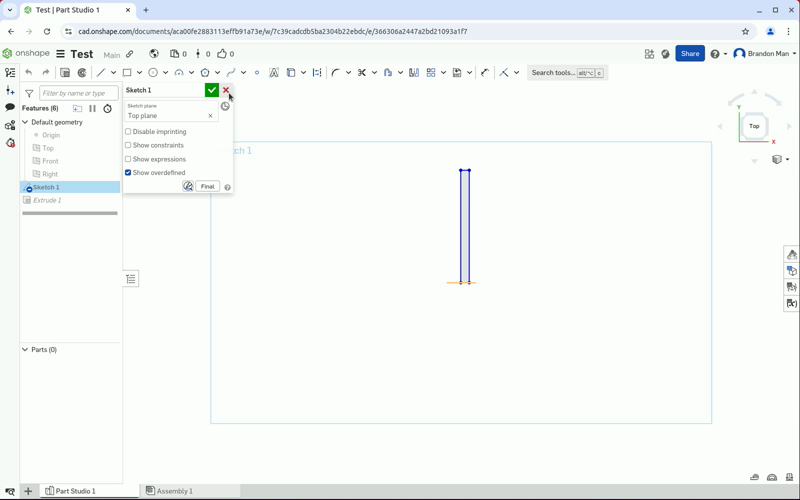
click(229, 92)
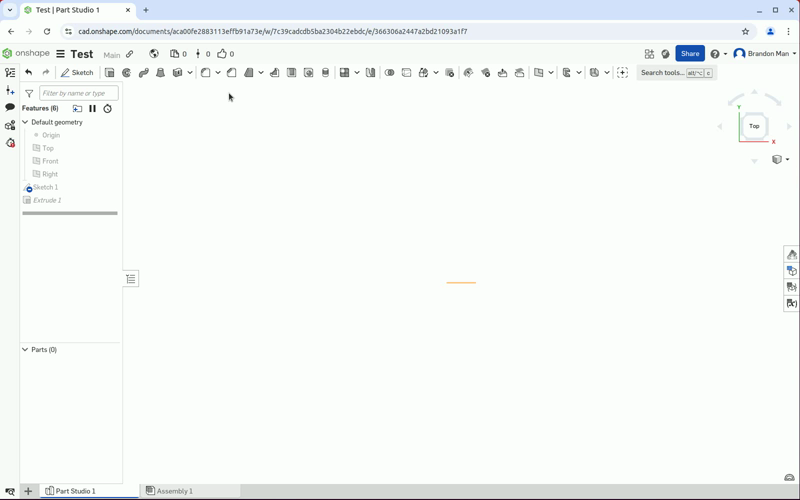
mouse_move(541, 75)
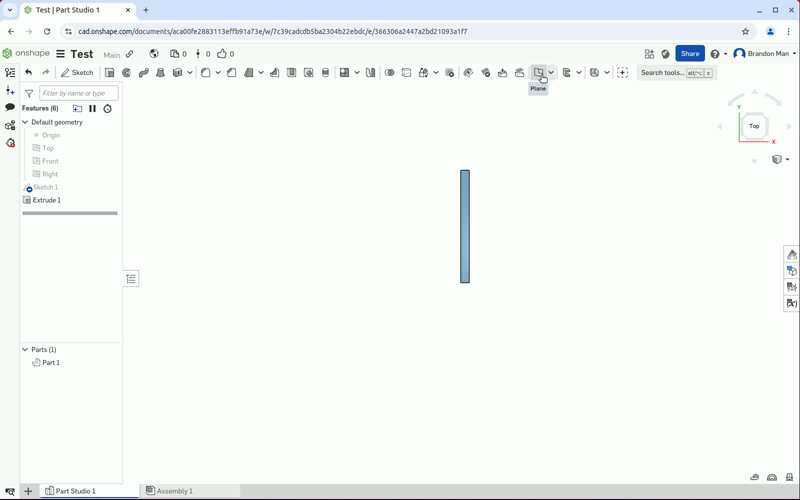
click(541, 75)
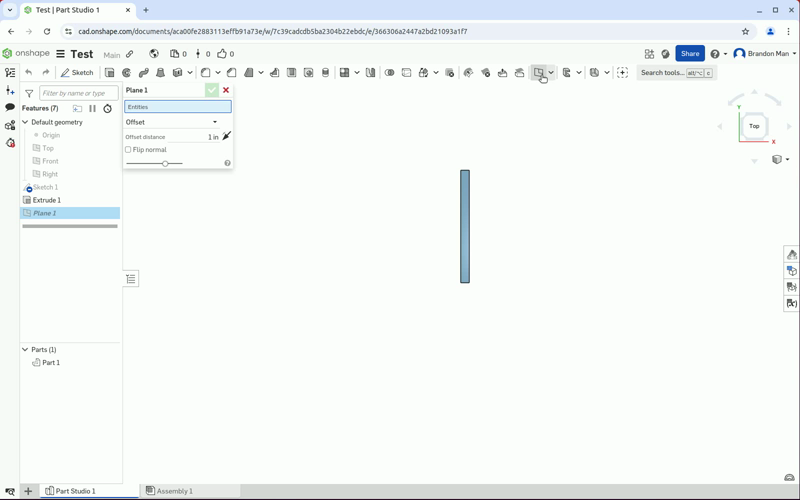
mouse_move(73, 150)
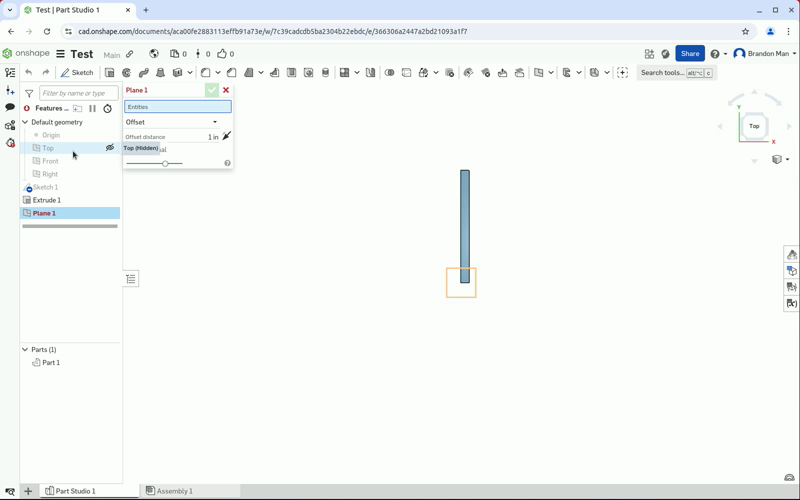
click(73, 150)
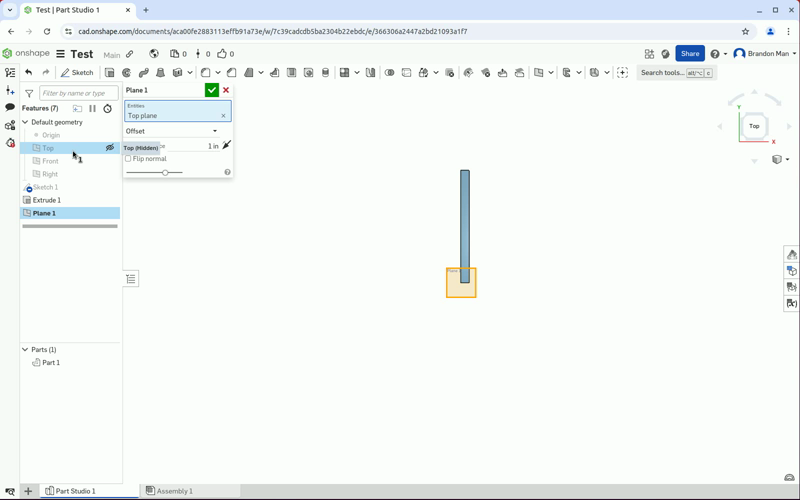
key(tab, 2)
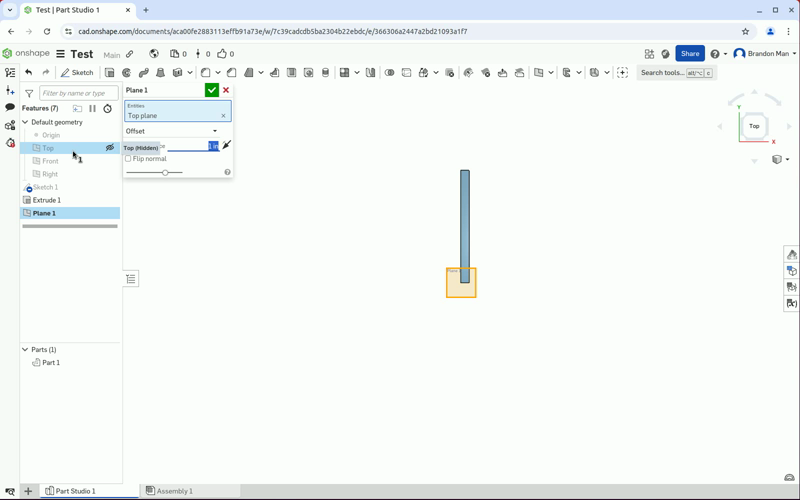
text(1.695)
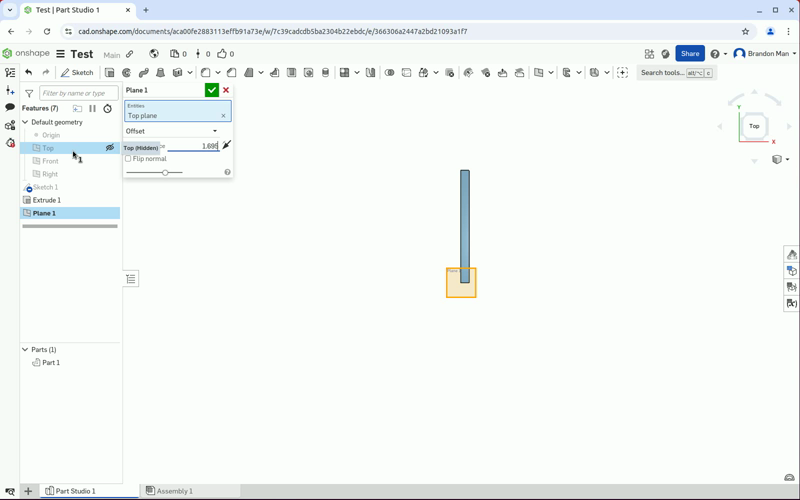
key(enter, 2)
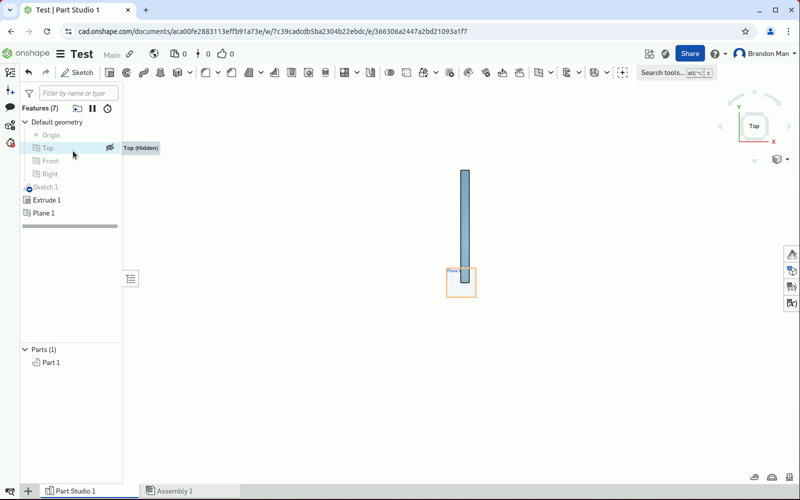
key(shift+s)
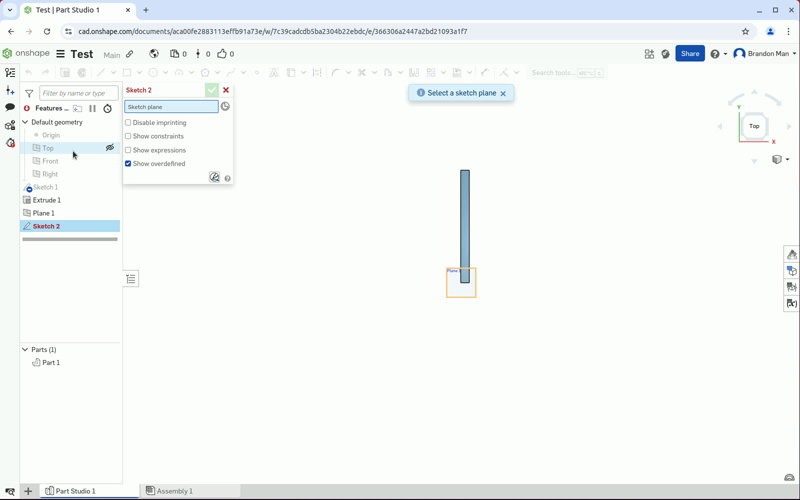
mouse_move(73, 215)
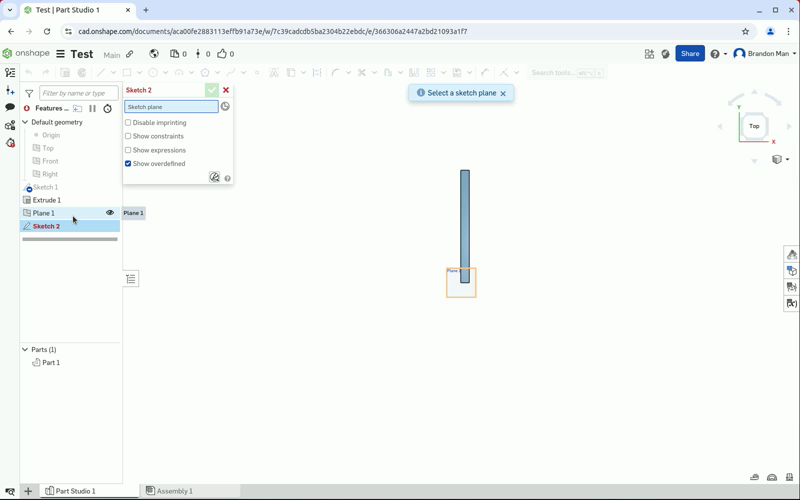
click(73, 215)
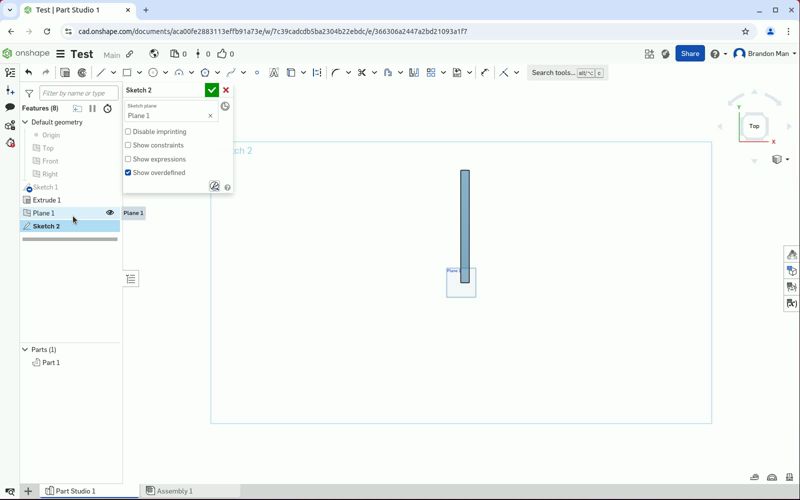
mouse_move(73, 352)
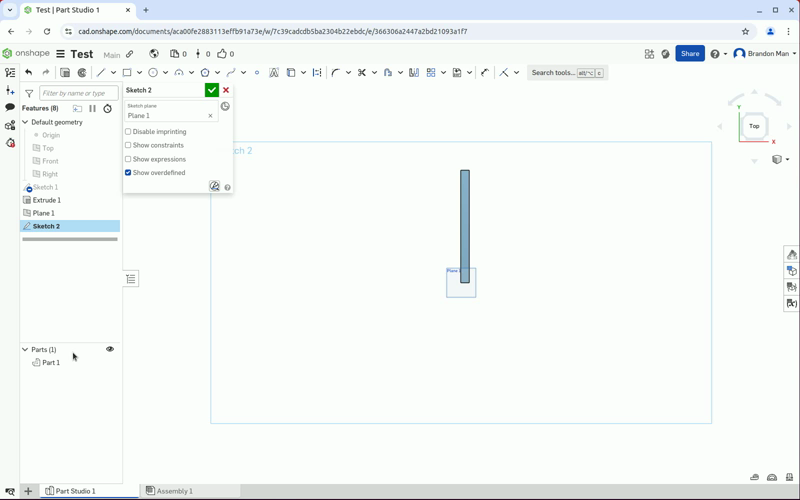
key(y)
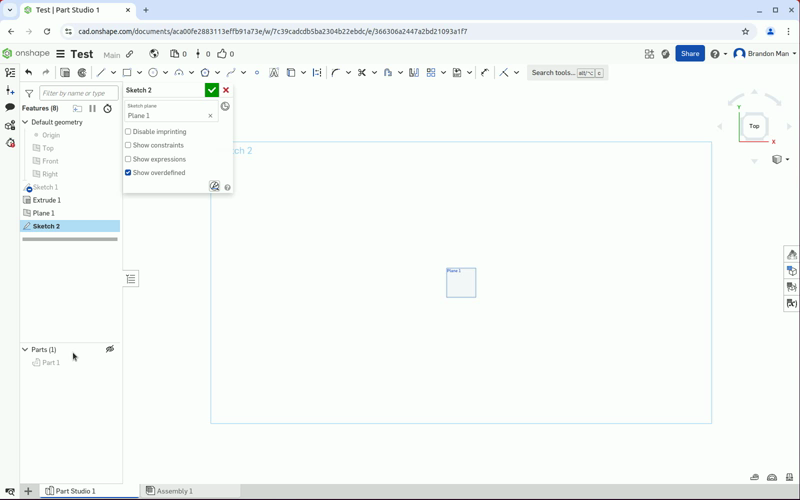
key(c)
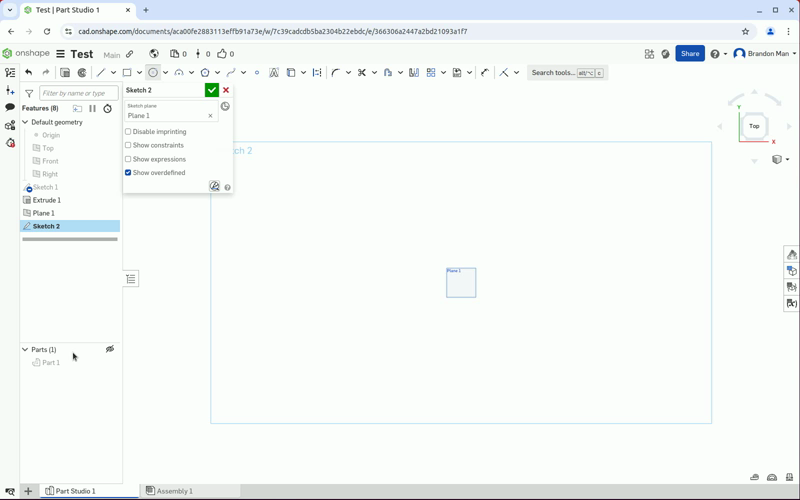
key_down(shift)
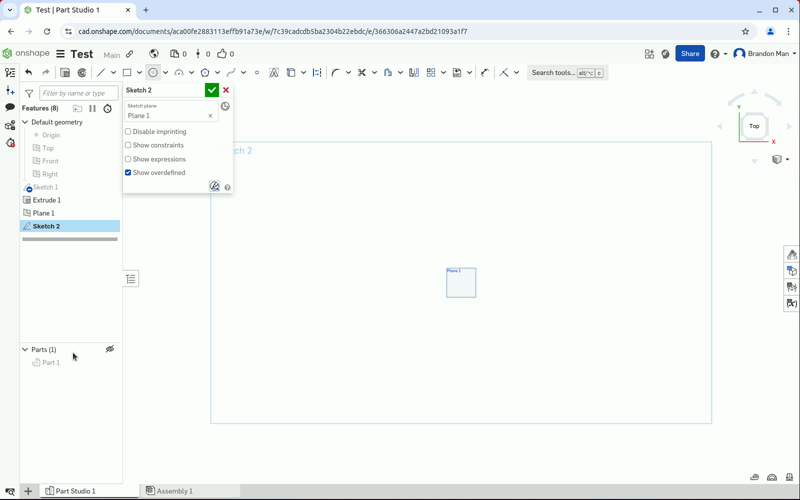
mouse_move(465, 175)
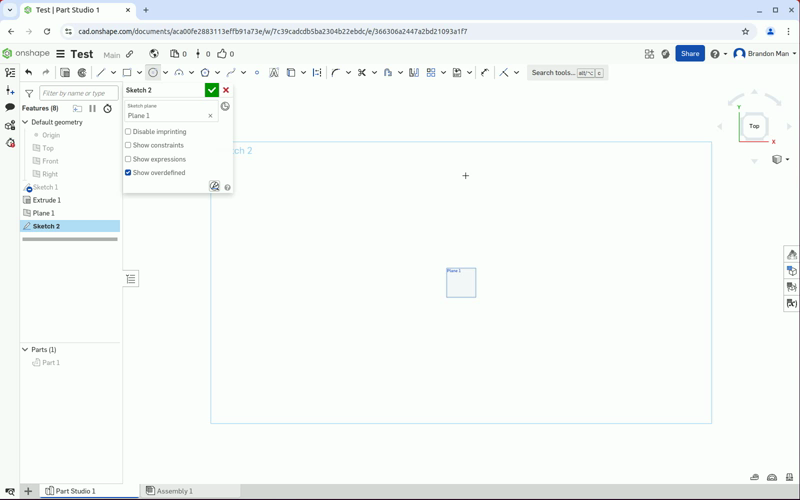
click(465, 175)
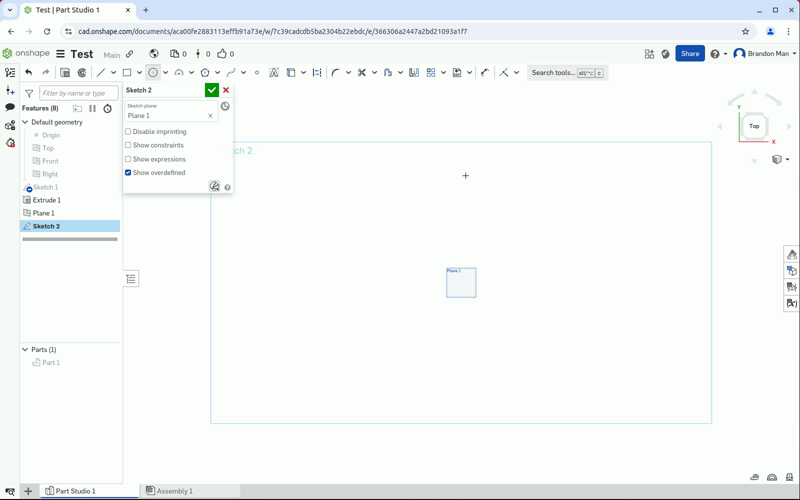
key_up(shift)
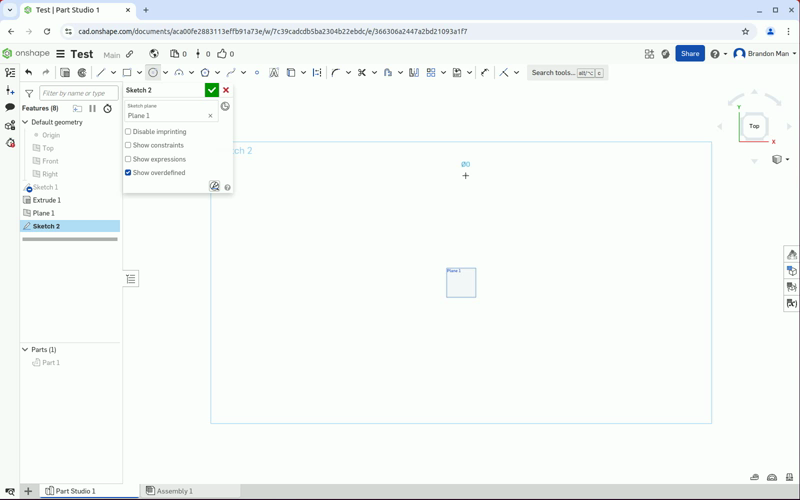
mouse_move(467, 175)
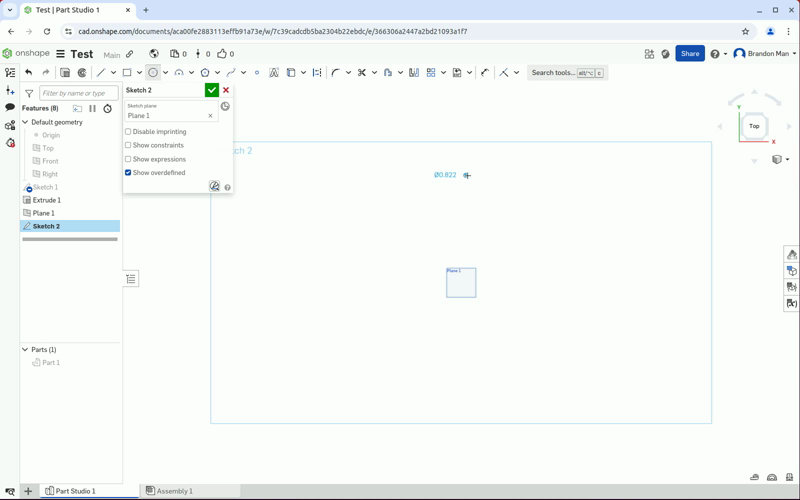
scroll(6)
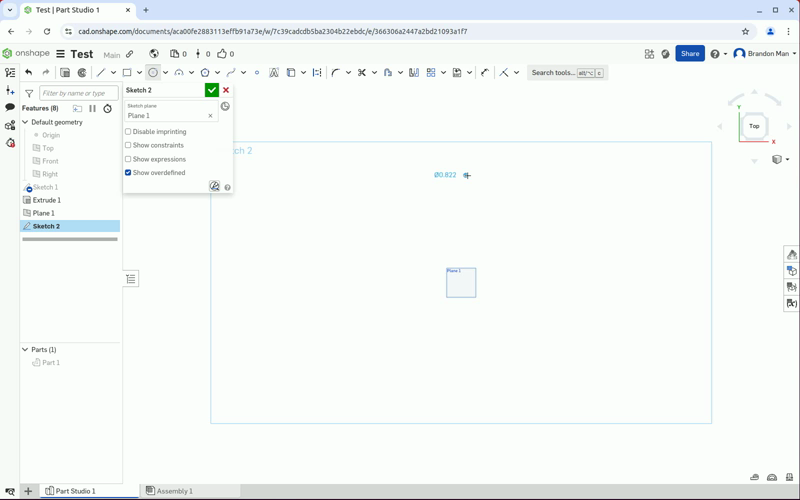
scroll(6)
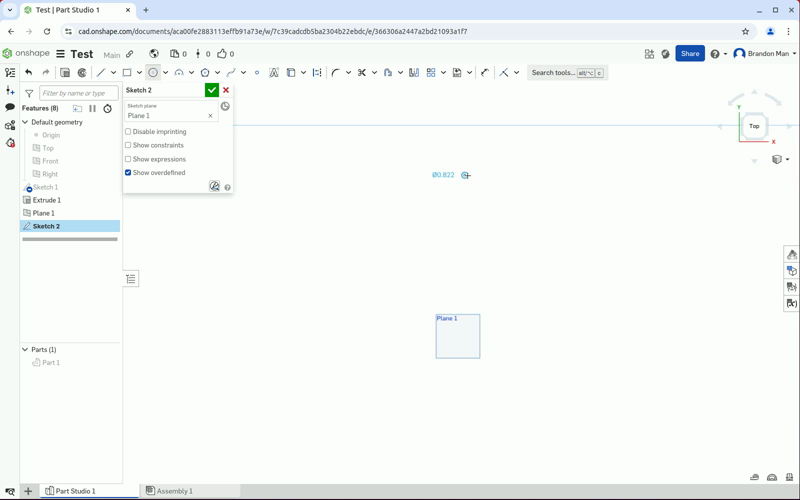
scroll(6)
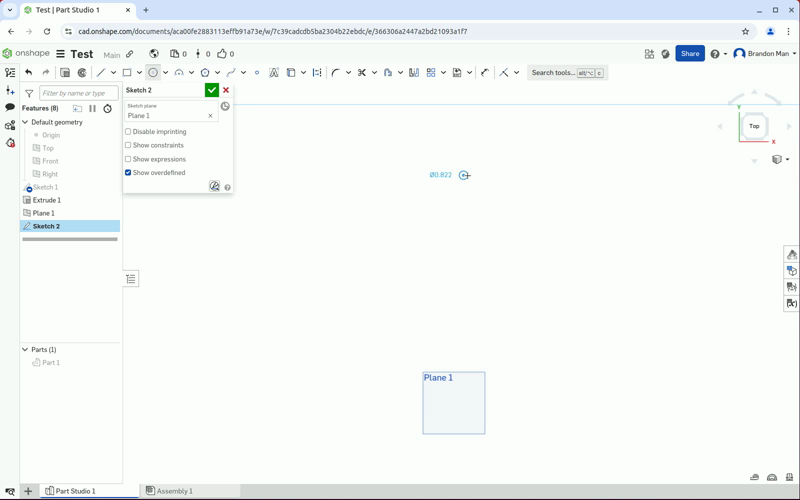
scroll(6)
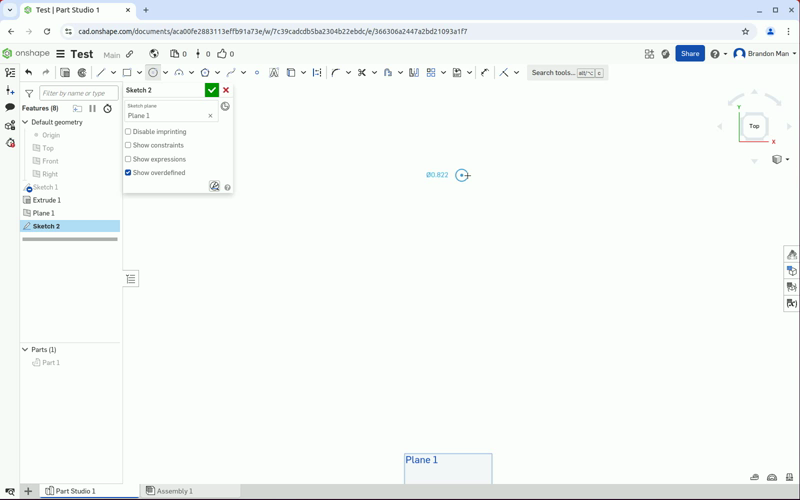
scroll(6)
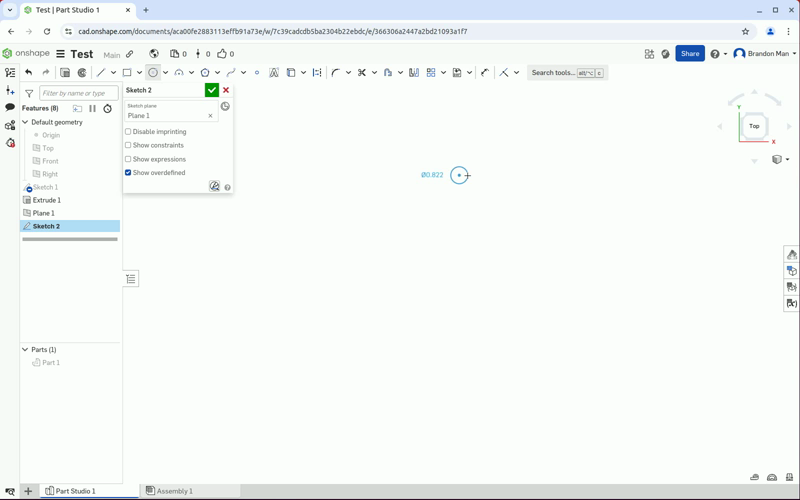
scroll(6)
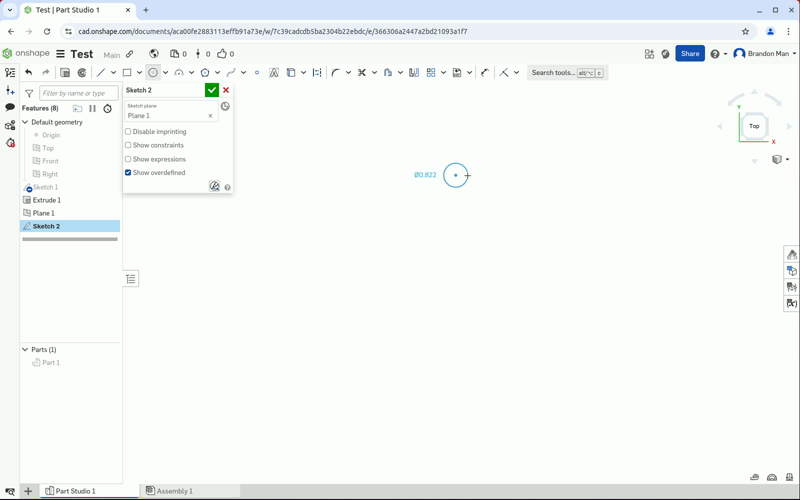
scroll(6)
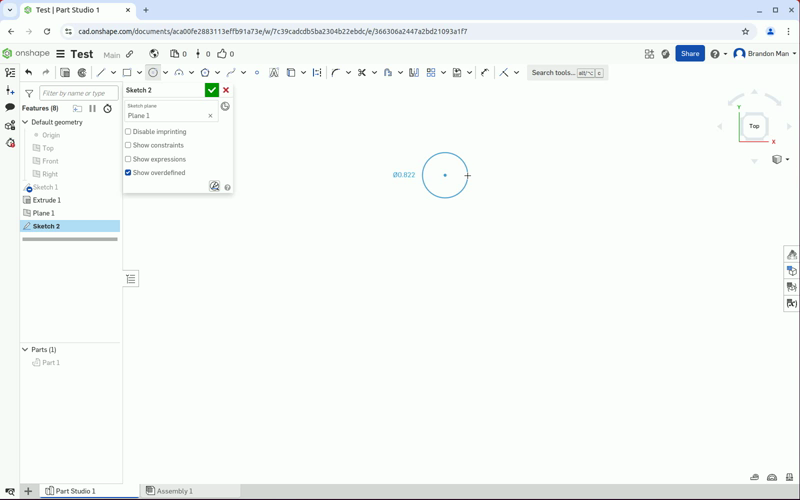
click(467, 175)
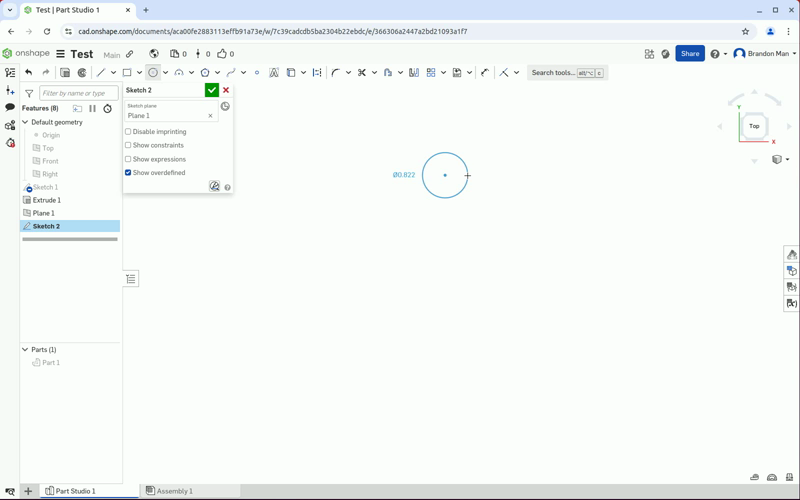
scroll(-6)
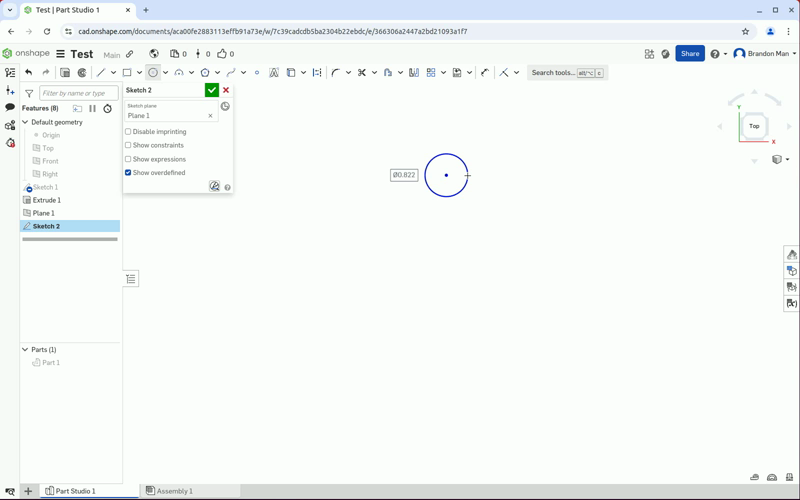
scroll(-6)
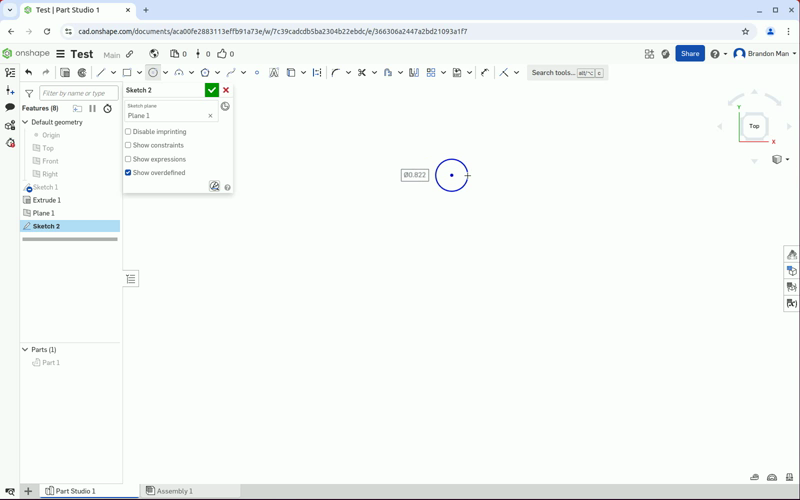
scroll(-6)
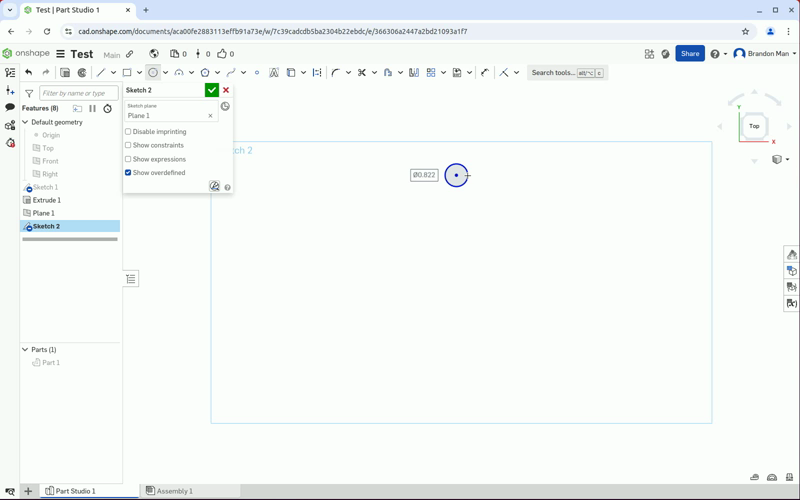
scroll(-6)
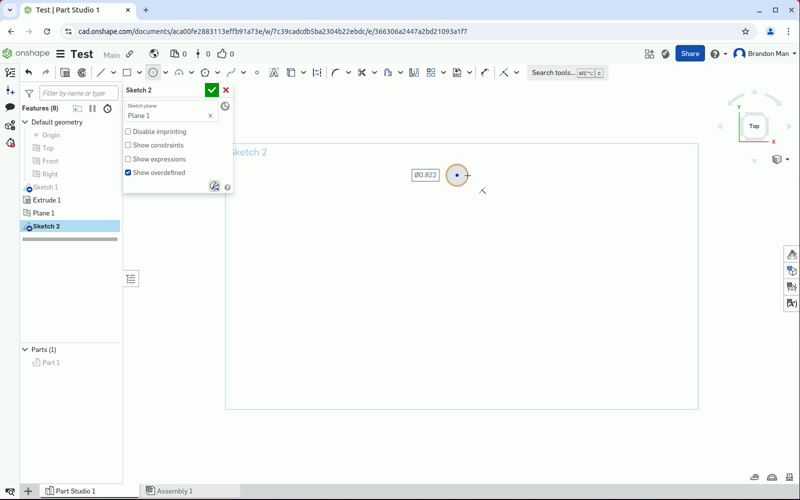
scroll(-6)
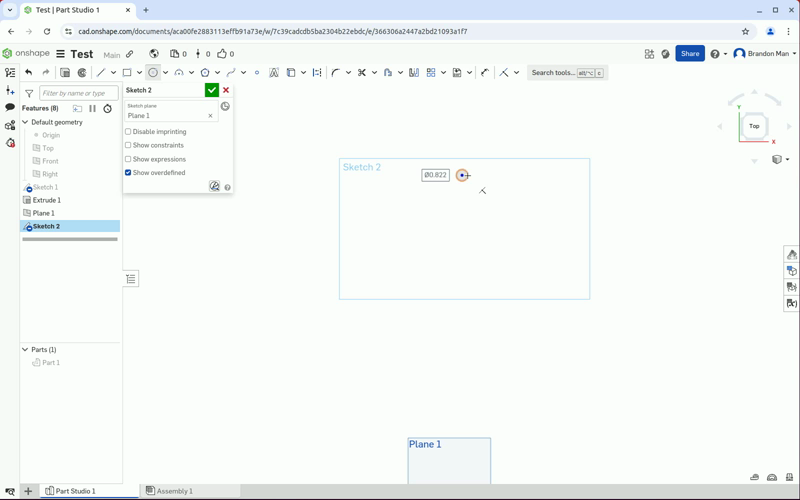
scroll(-6)
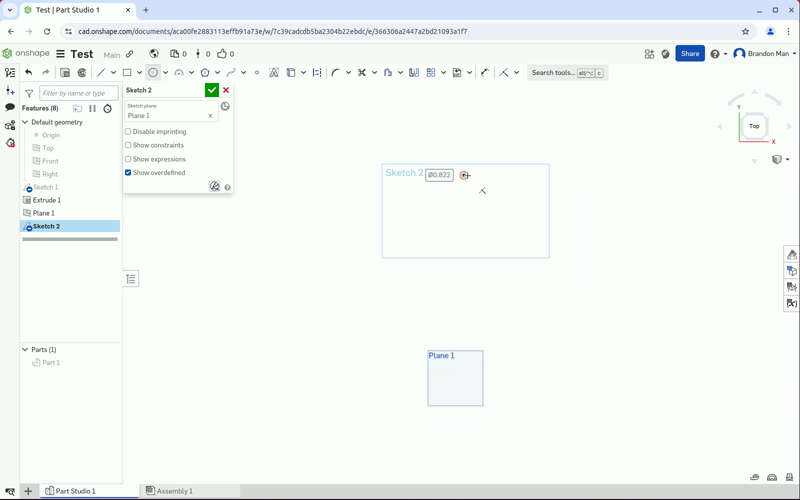
scroll(-6)
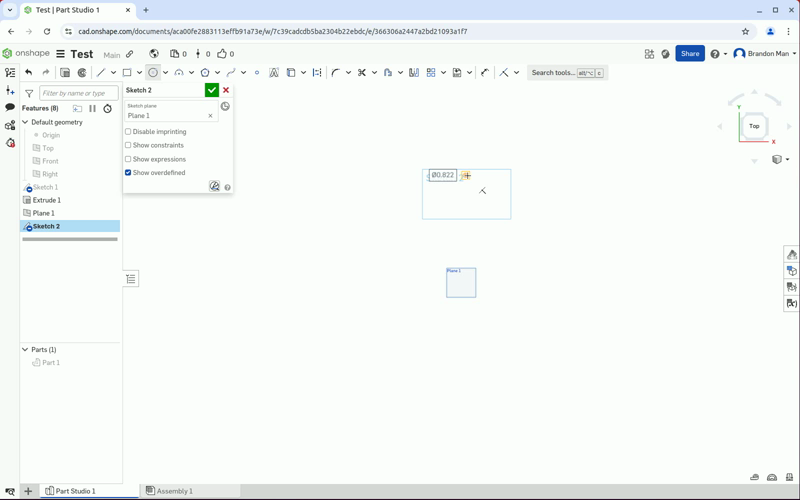
key(esc)
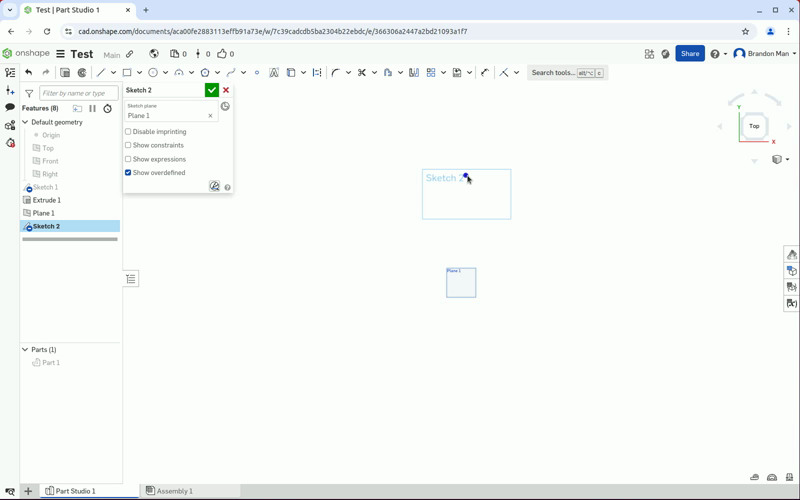
mouse_move(466, 174)
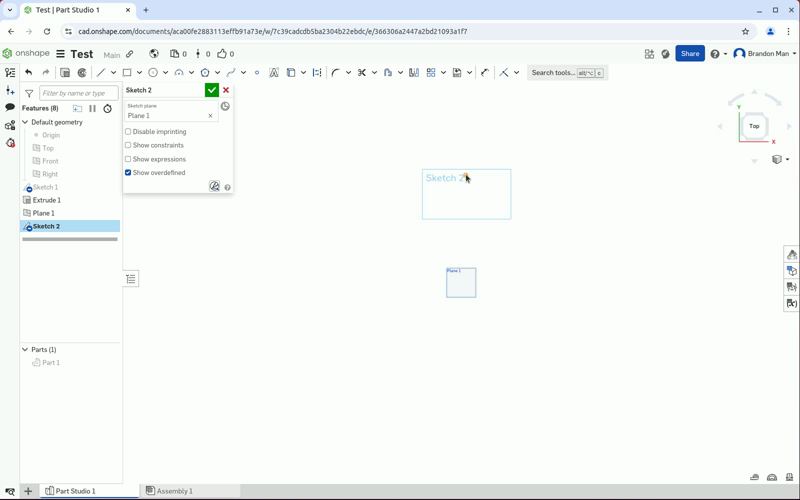
scroll(6)
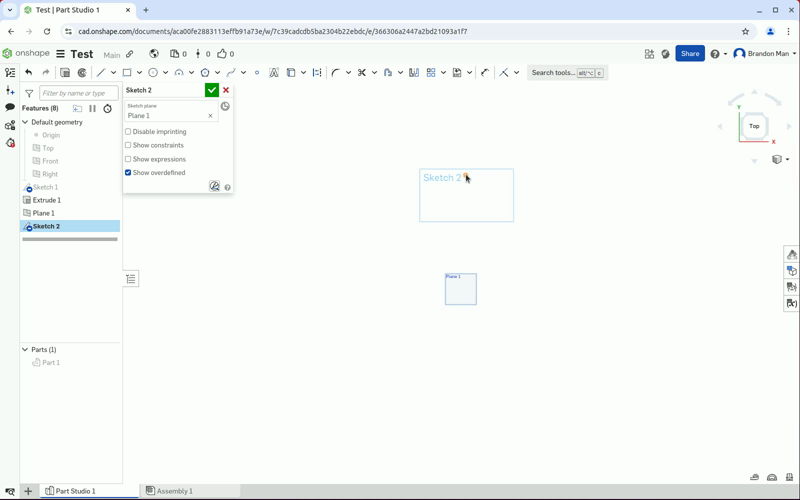
scroll(6)
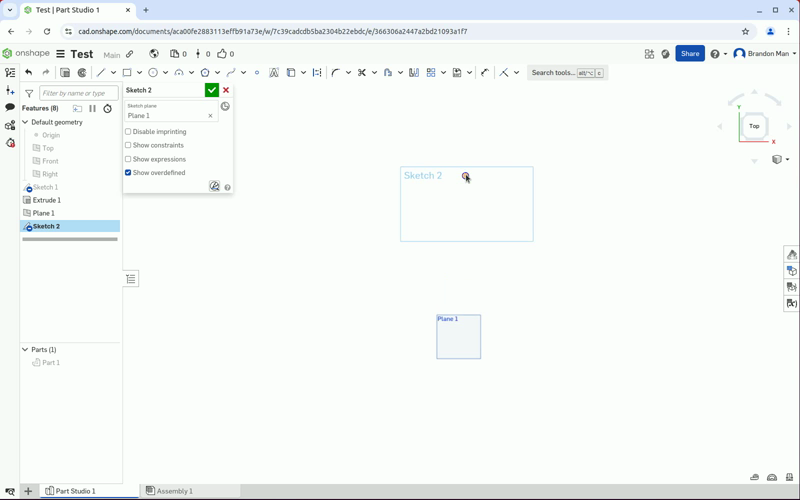
scroll(6)
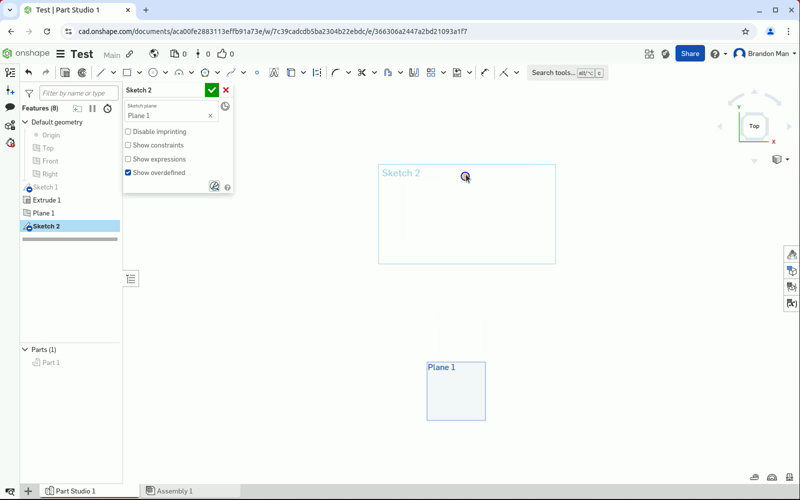
scroll(6)
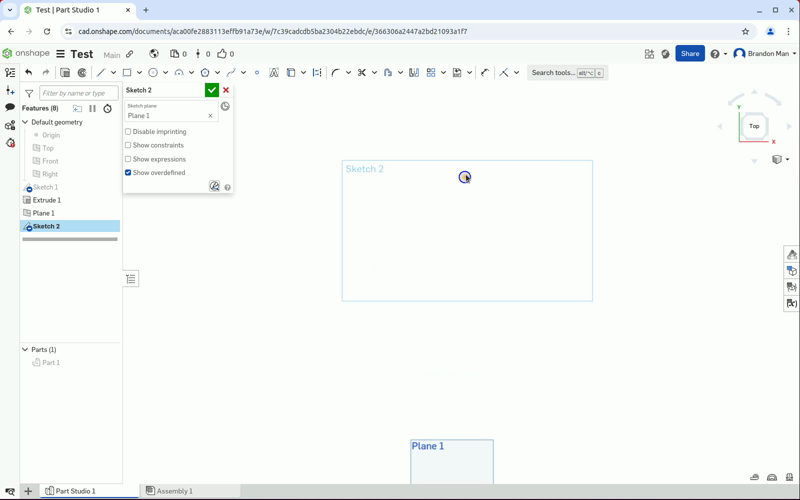
scroll(6)
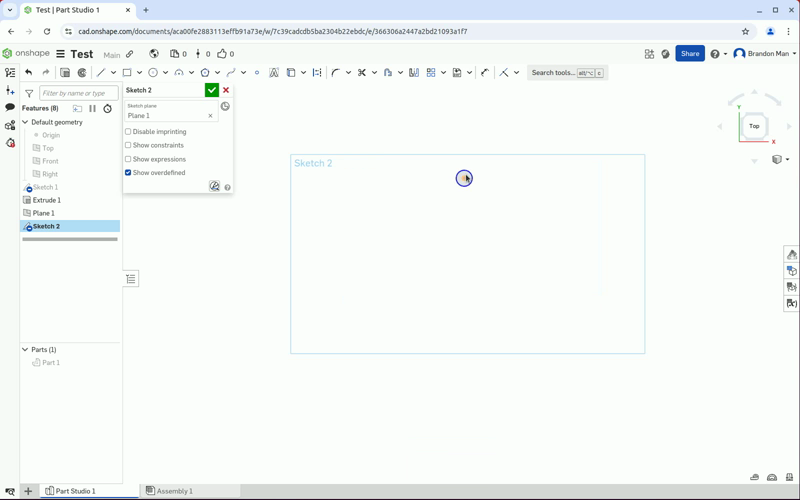
scroll(6)
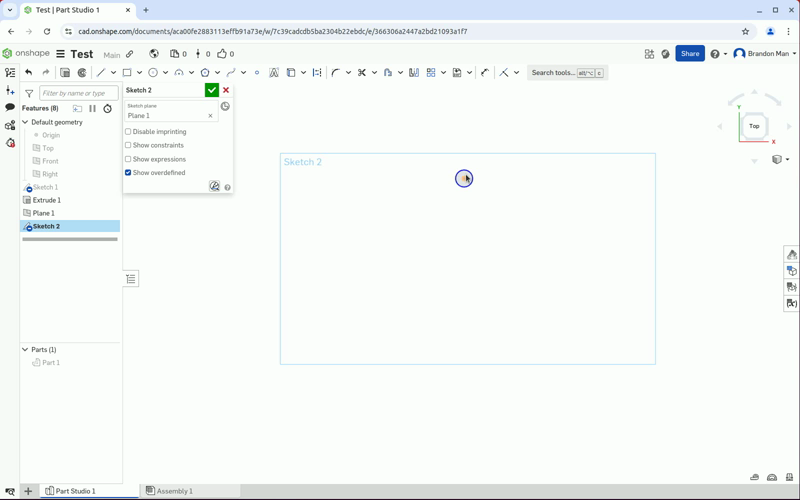
scroll(6)
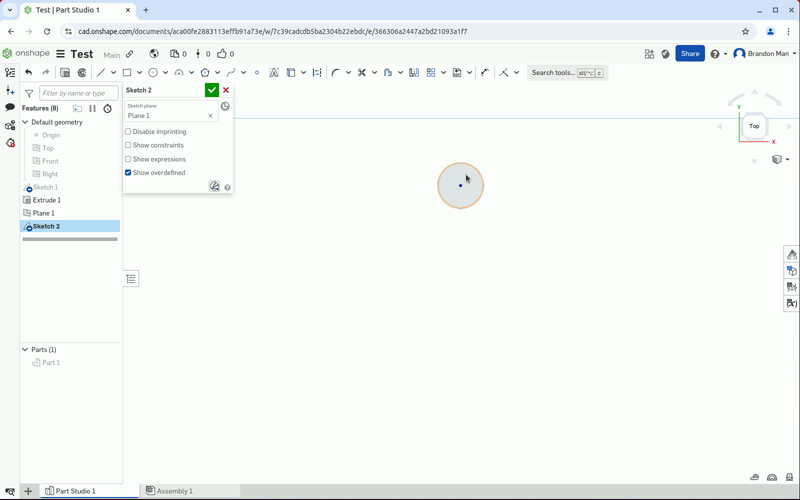
click(466, 174)
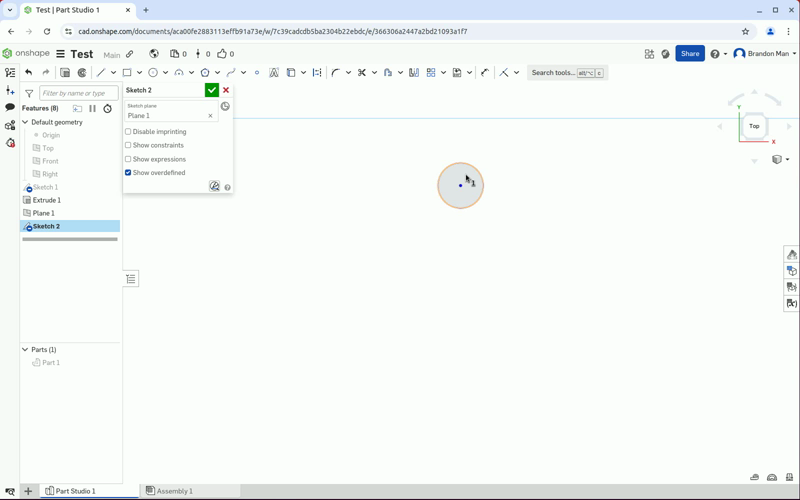
scroll(-6)
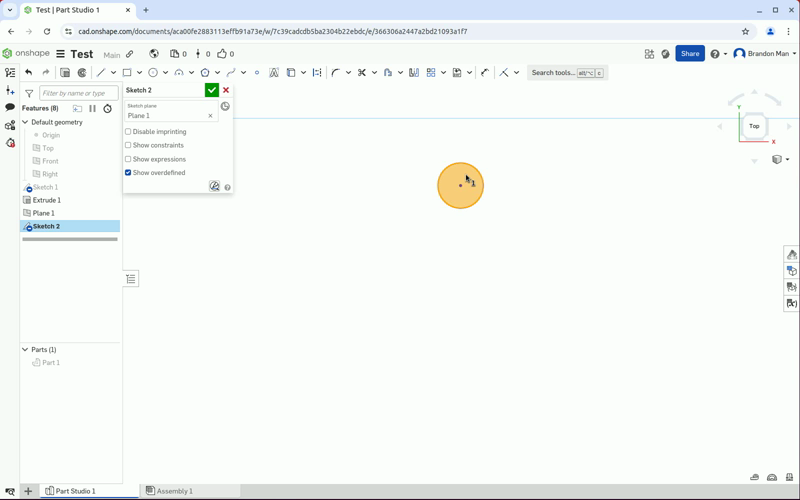
scroll(-6)
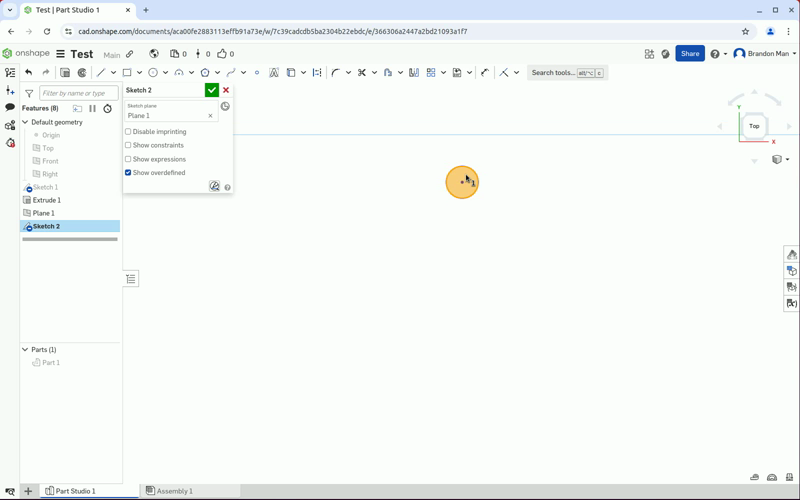
scroll(-6)
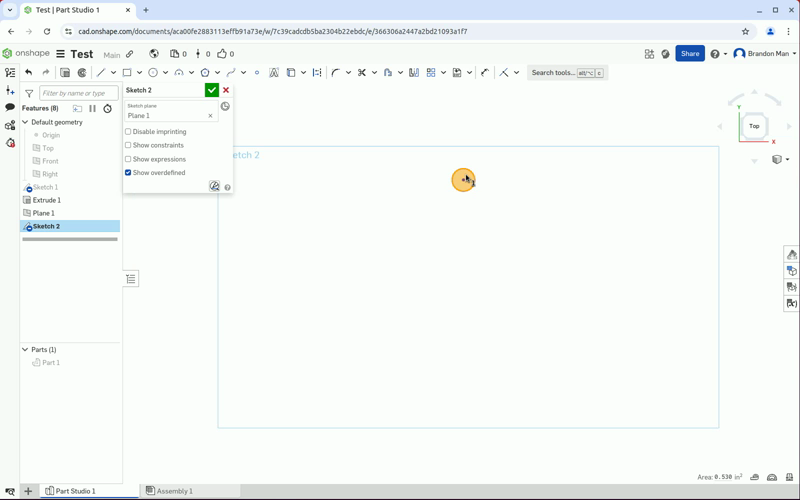
scroll(-6)
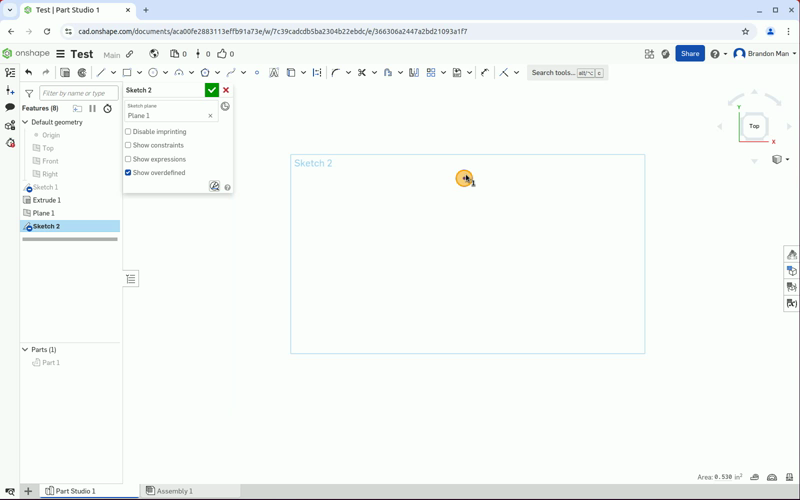
scroll(-6)
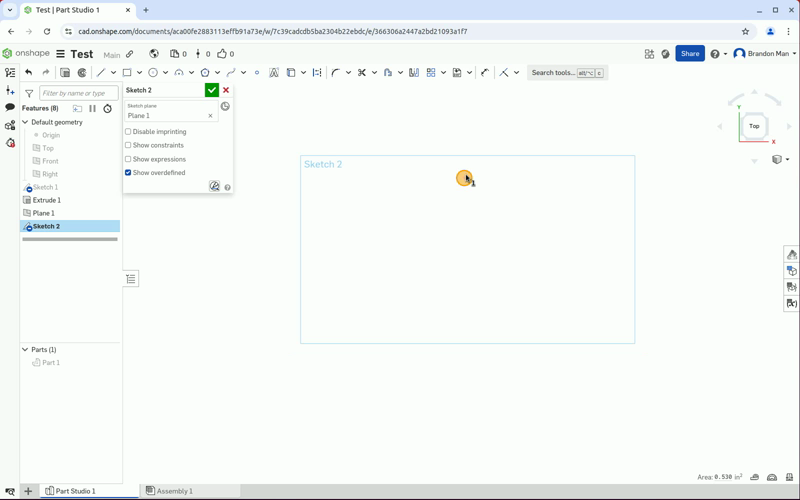
scroll(-6)
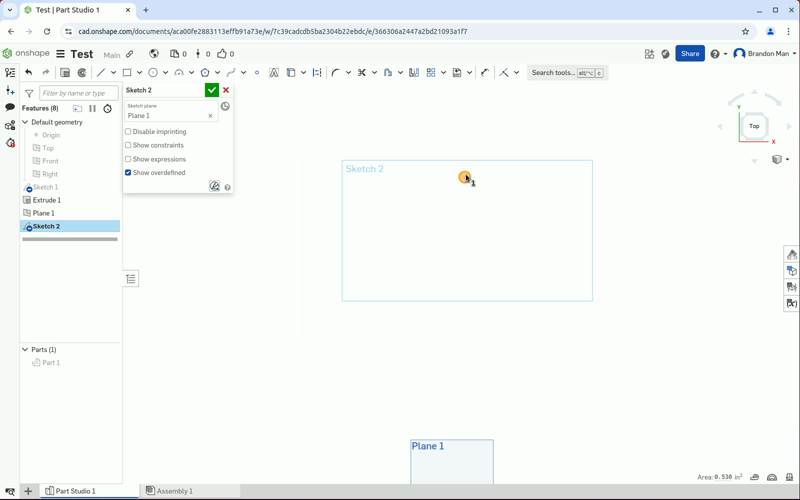
scroll(-6)
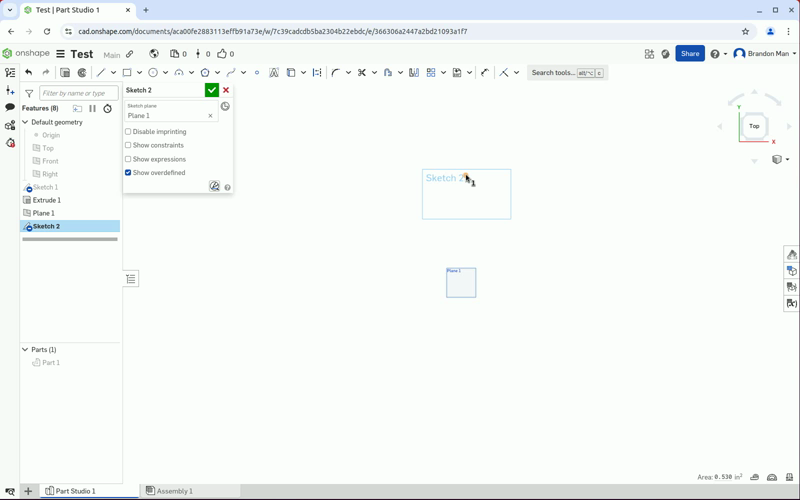
mouse_move(73, 352)
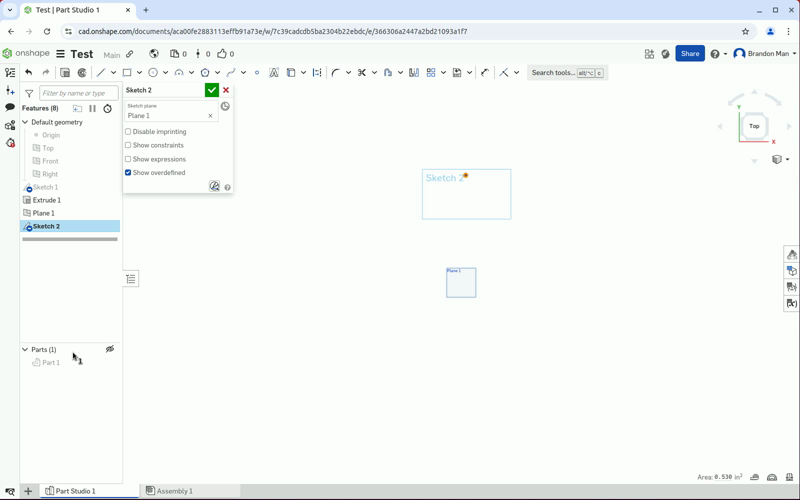
key(shift+y)
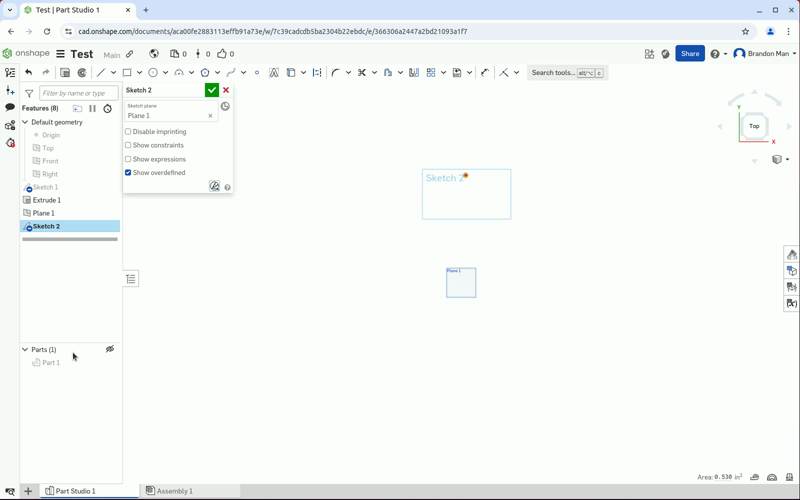
key(shift+e)
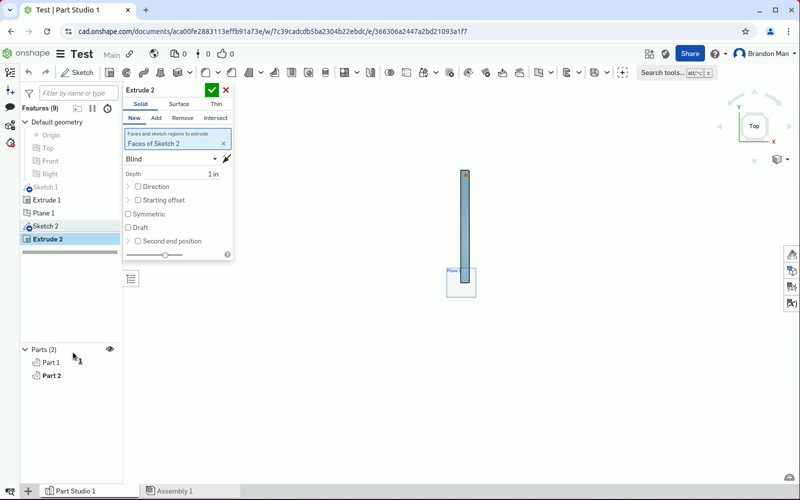
mouse_move(143, 106)
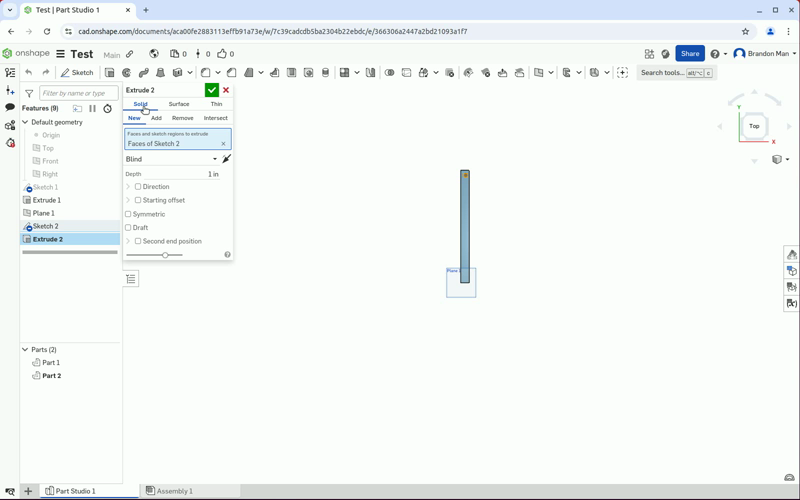
click(143, 106)
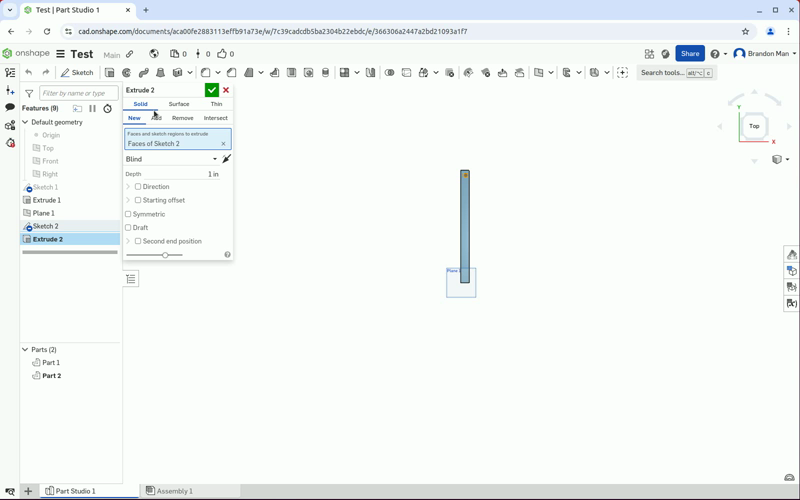
mouse_move(186, 120)
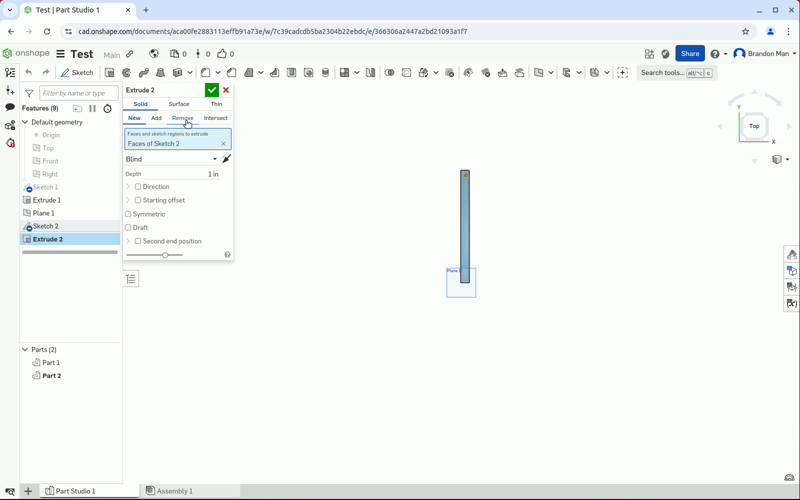
click(186, 120)
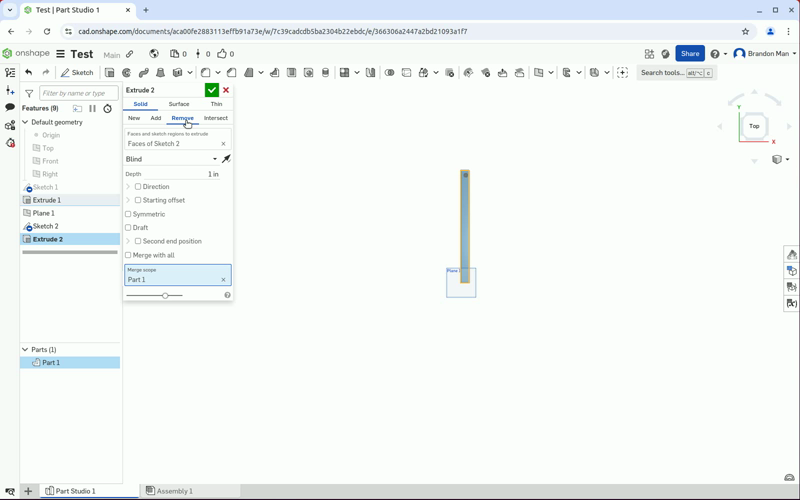
key(tab, 4)
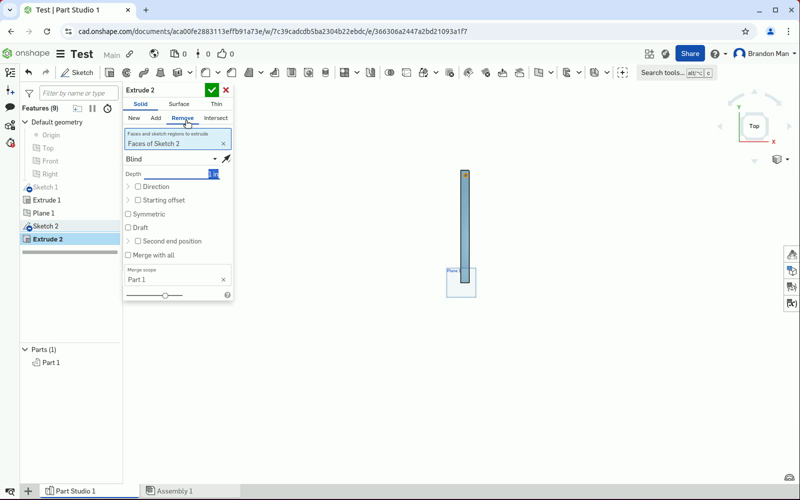
text(3.129)
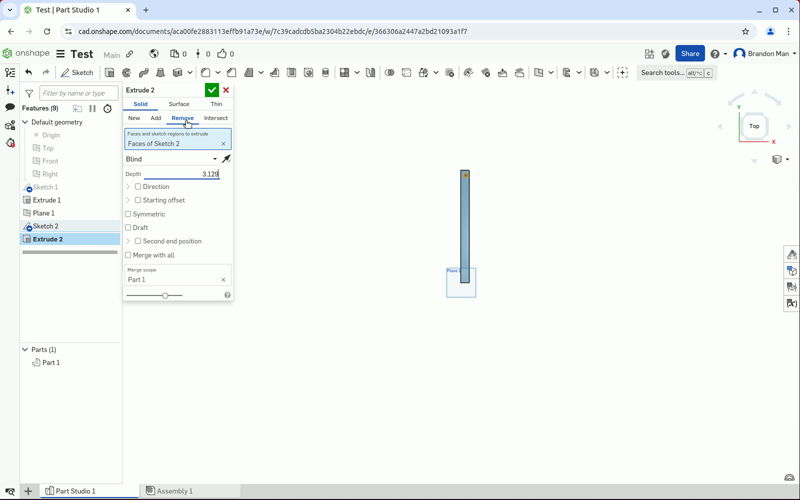
key(tab, 6)
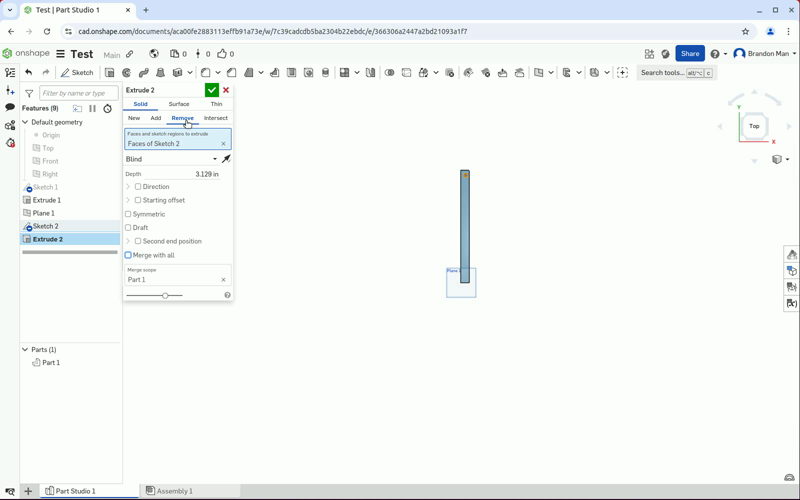
key(space)
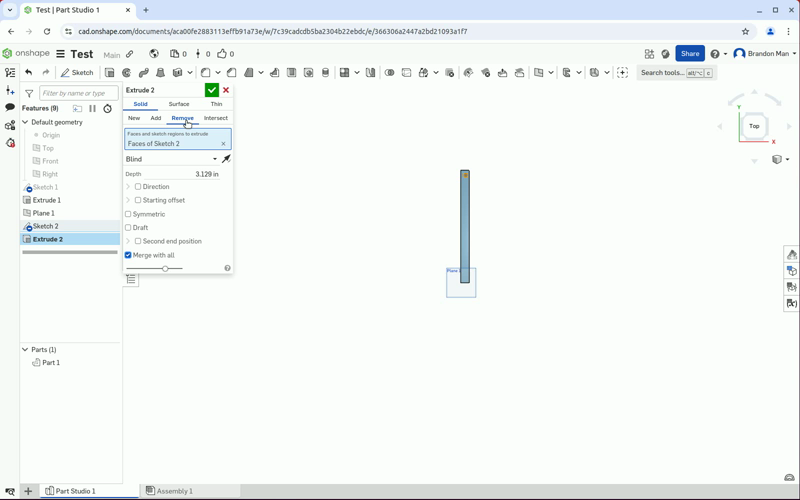
key(enter)
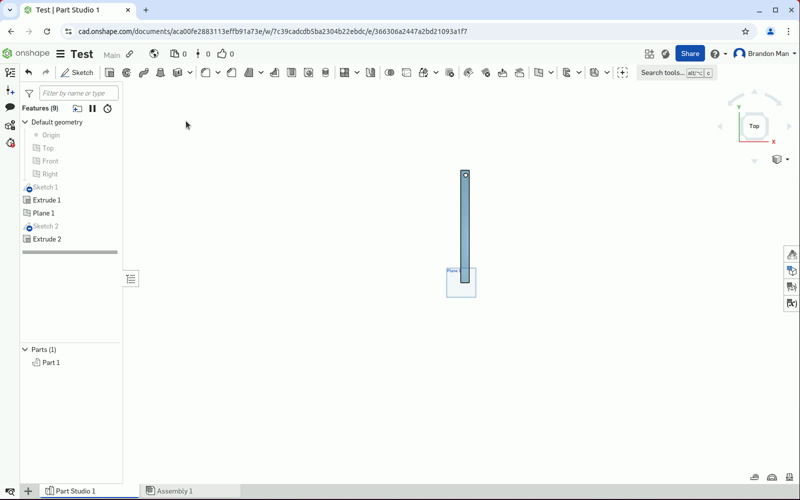
key(shift+h)
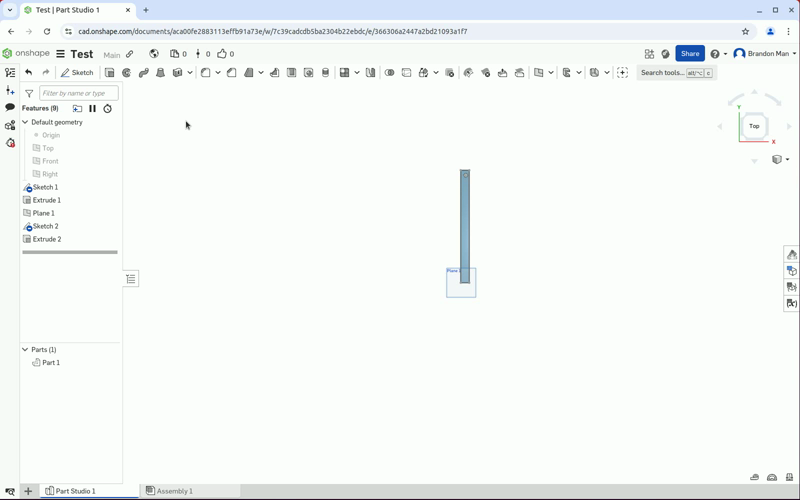
key(shift+h)
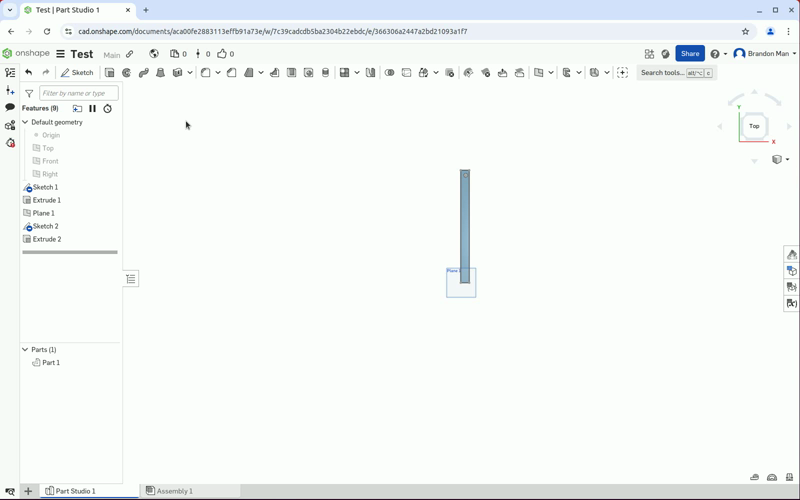
key(shift+7)
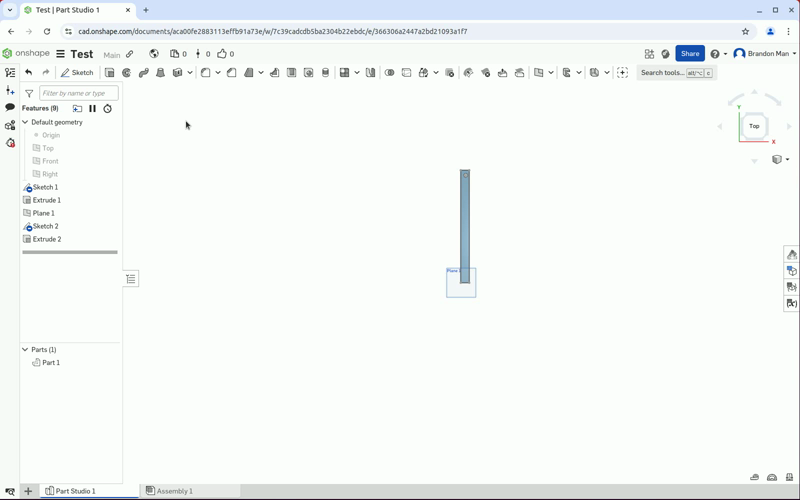
key(up, 3)
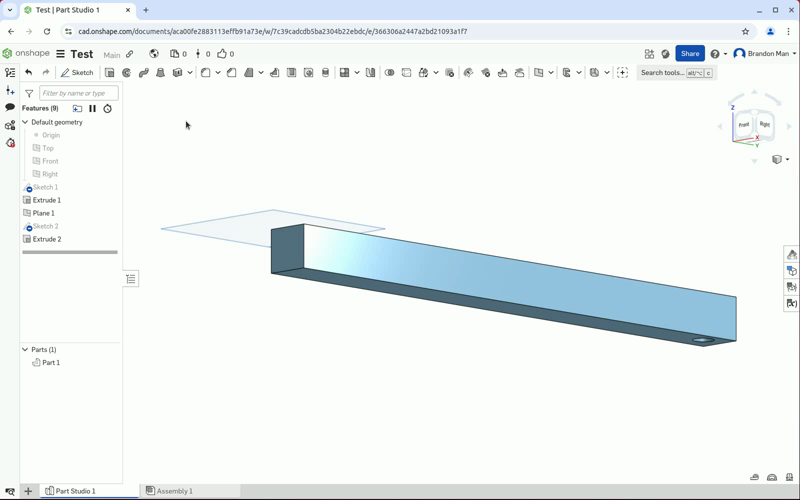
key(left, 3)
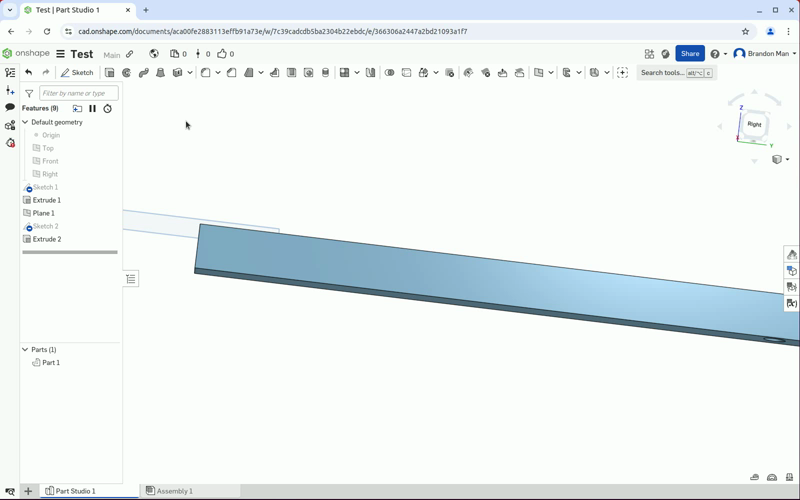
key(right, 3)
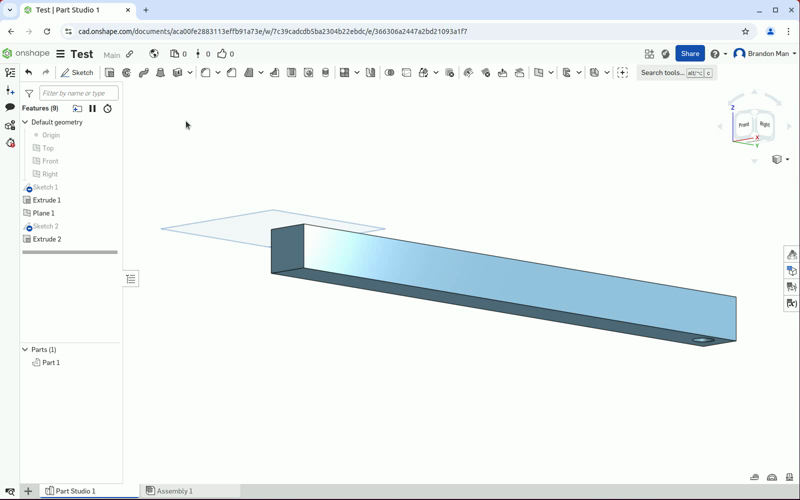
key(down, 3)
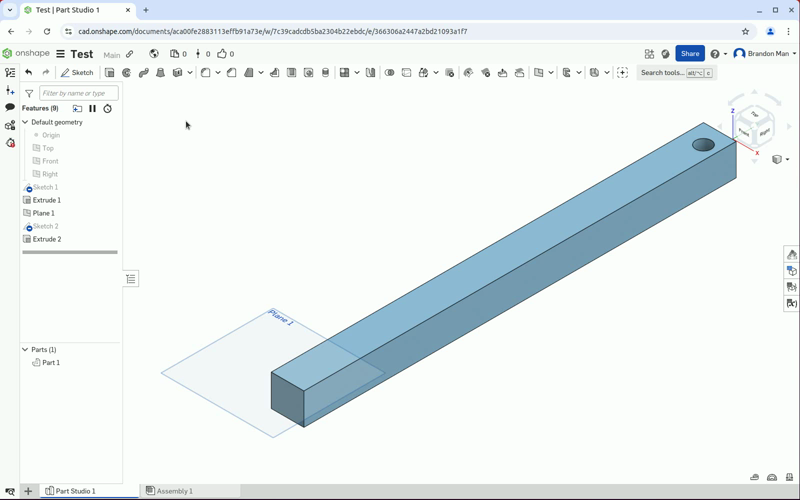
mouse_move(73, 189)
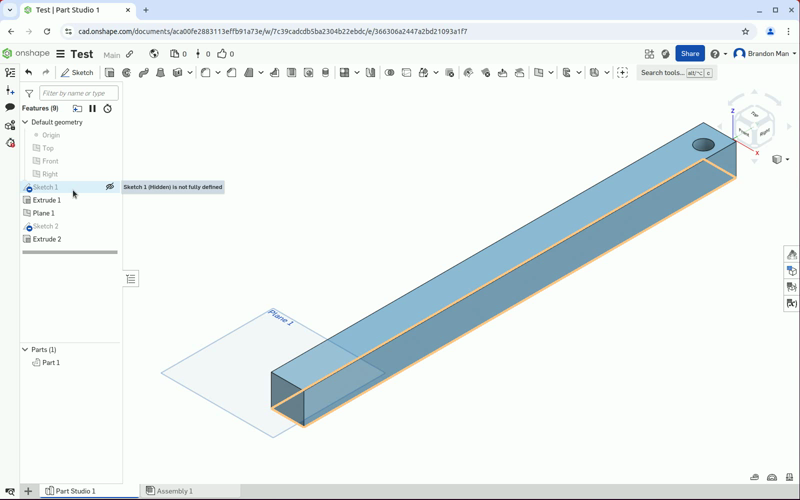
click(73, 189)